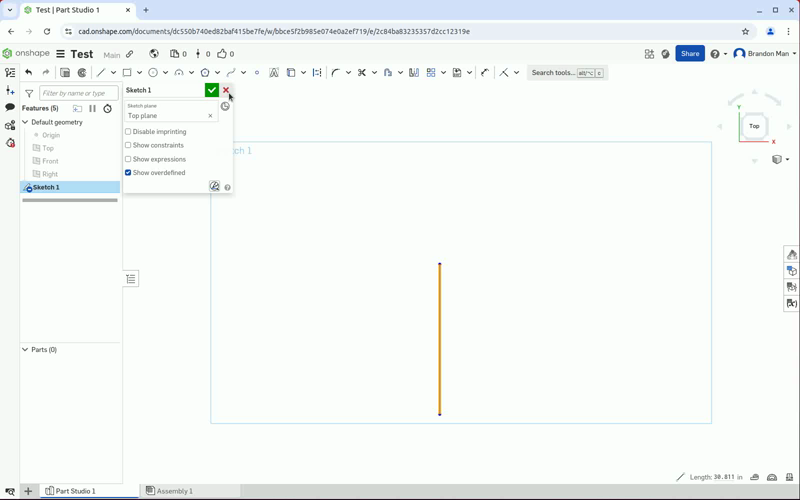
key(shift+h)
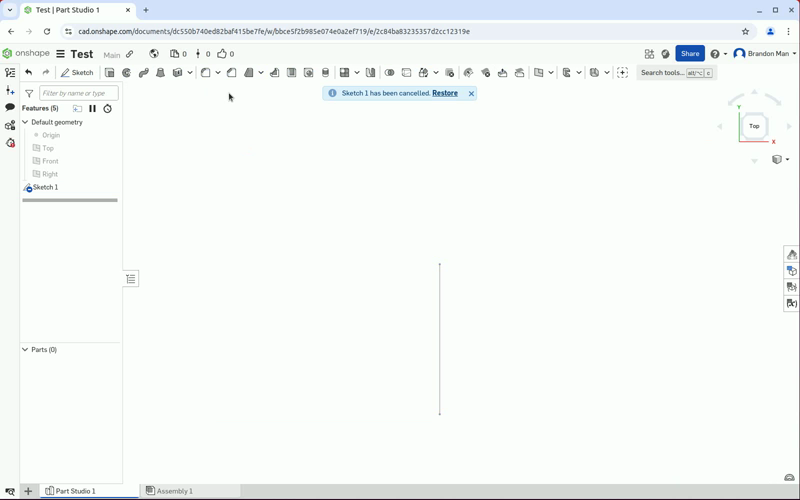
key(shift+s)
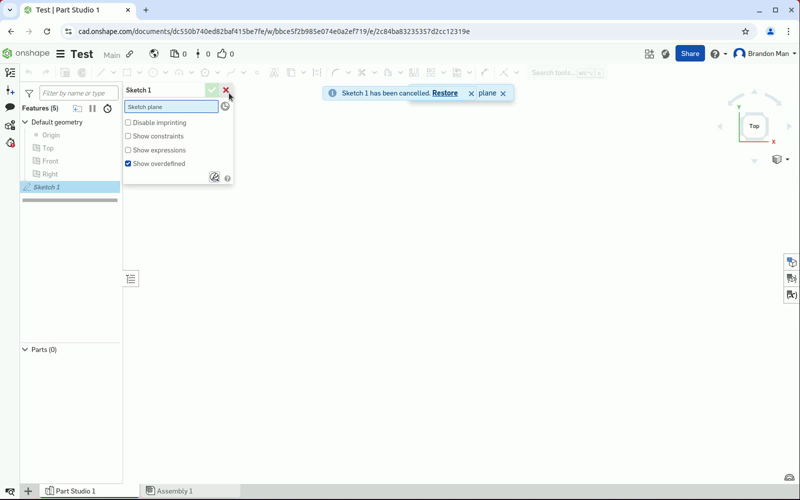
mouse_move(73, 150)
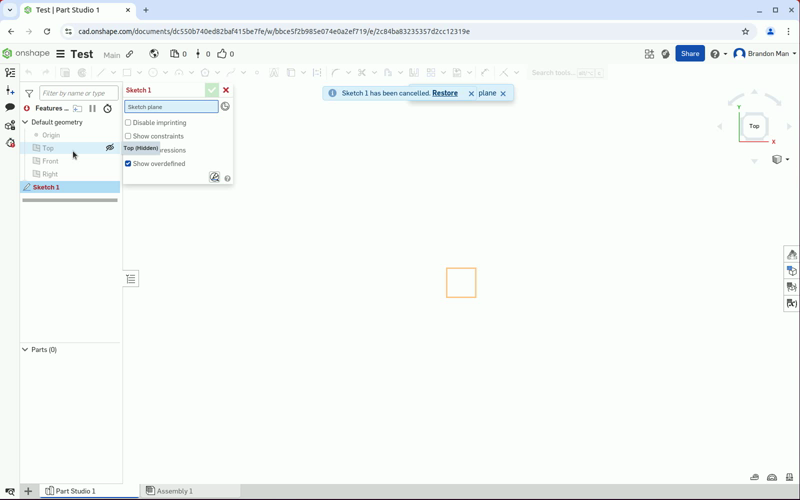
click(73, 150)
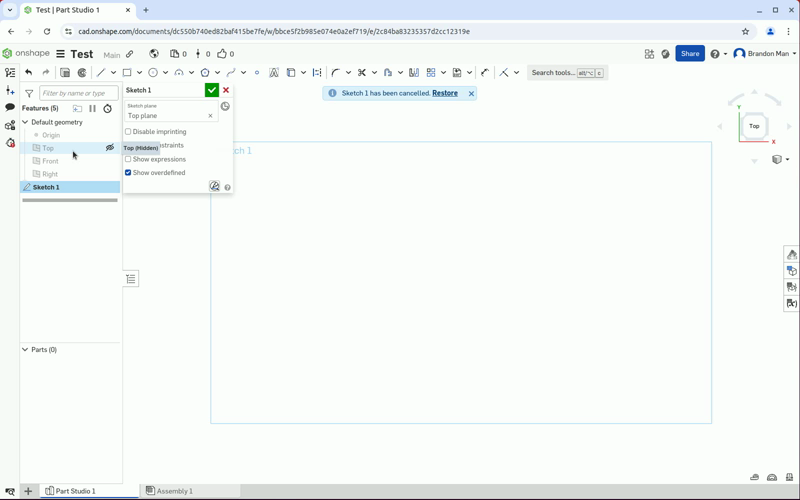
mouse_move(73, 352)
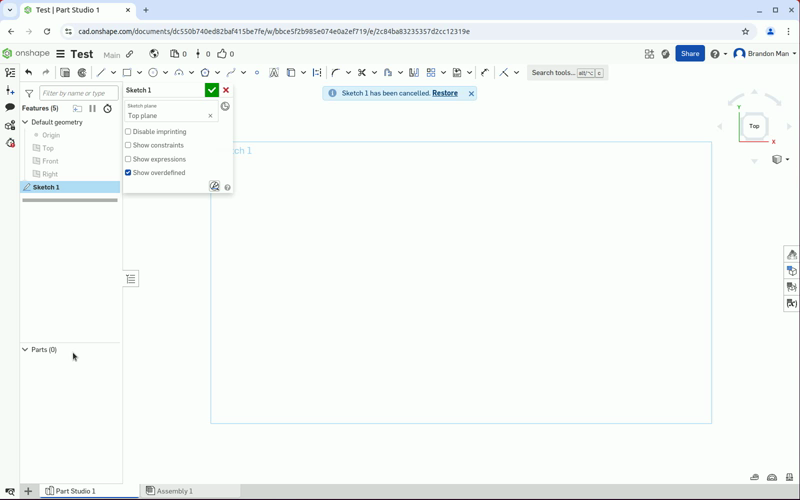
key(y)
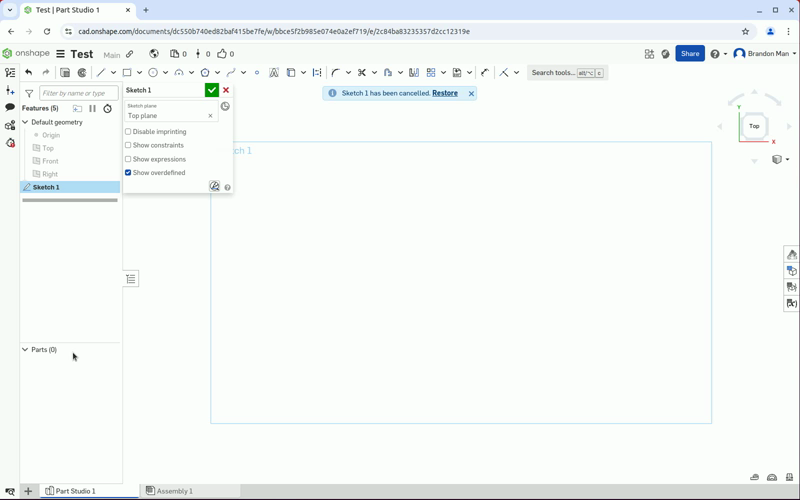
key(l)
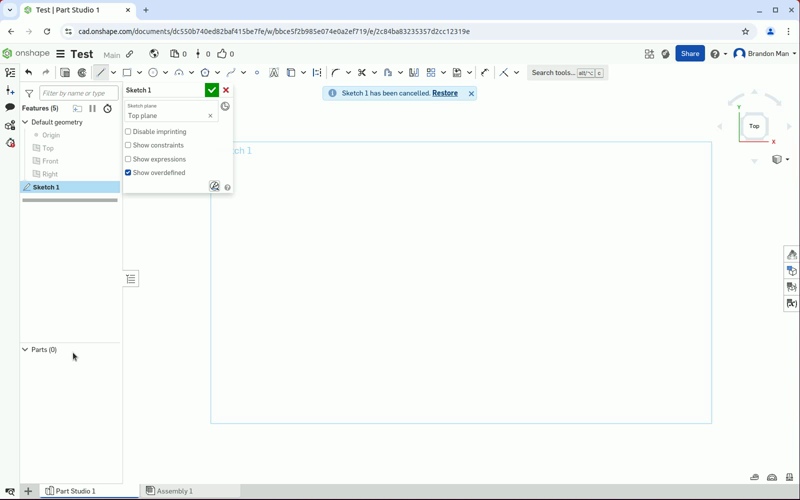
key_down(shift)
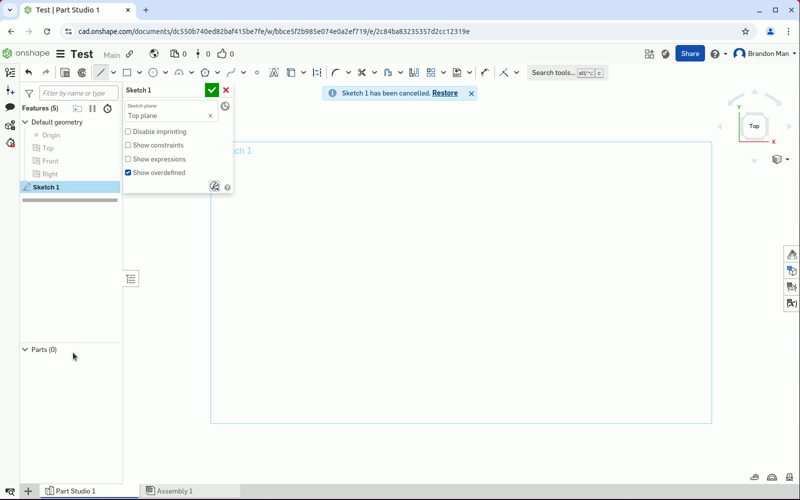
mouse_move(348, 343)
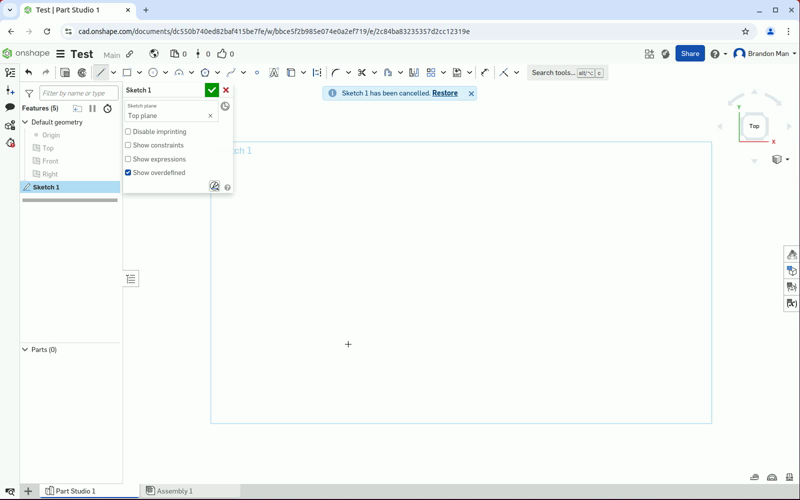
click(348, 343)
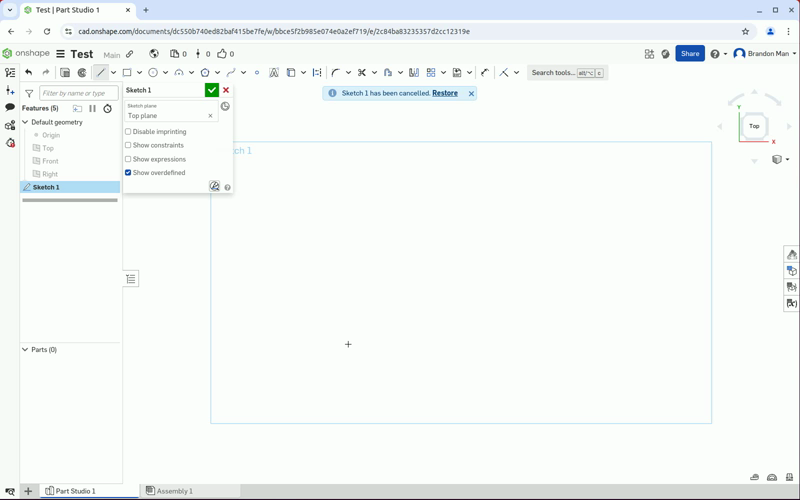
key_up(shift)
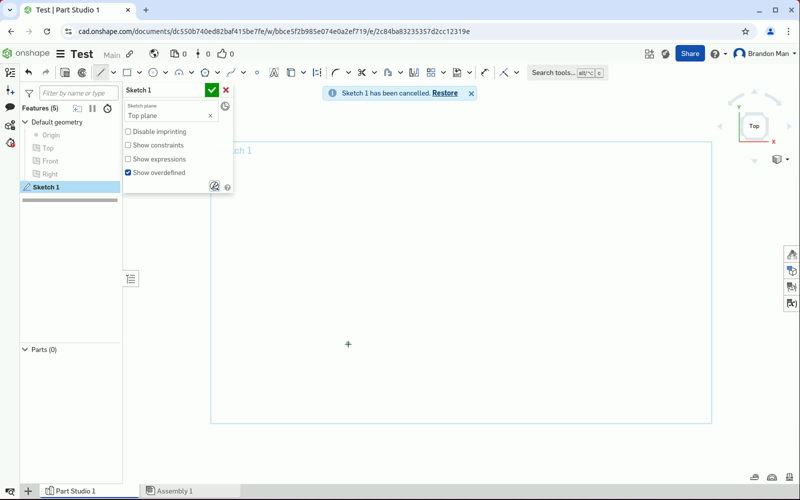
key_down(shift)
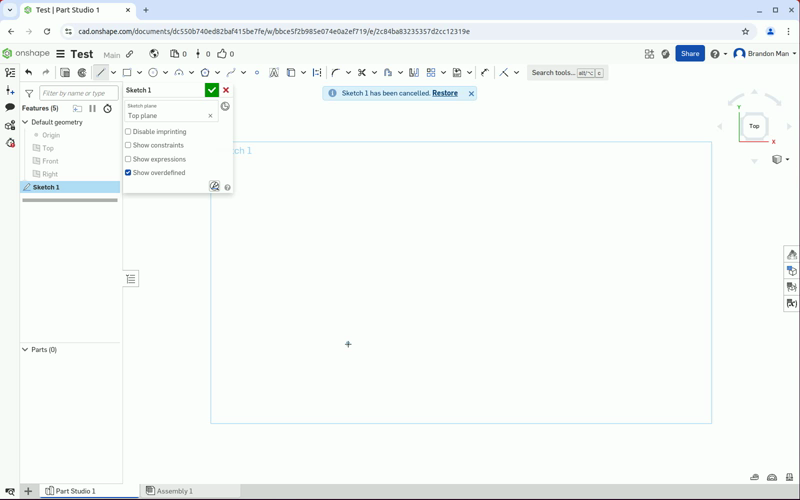
mouse_move(570, 343)
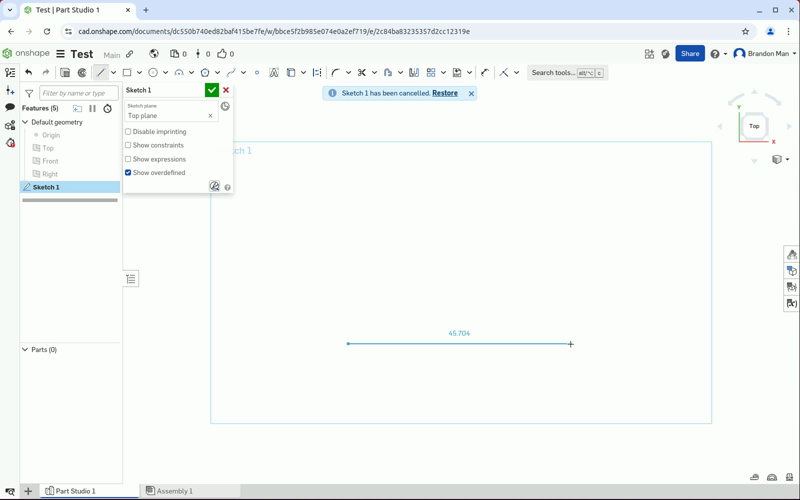
click(570, 343)
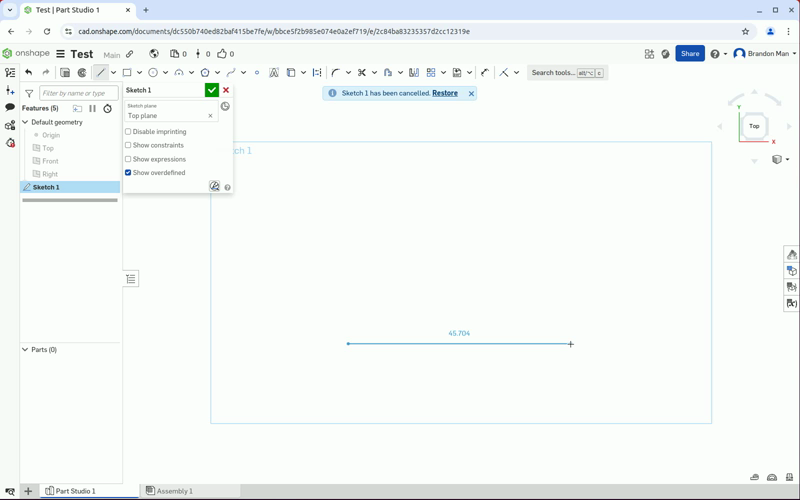
key_up(shift)
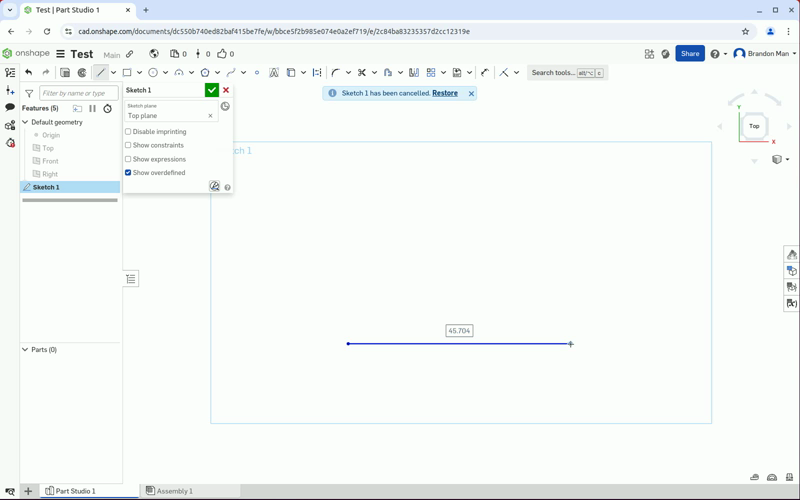
key_down(shift)
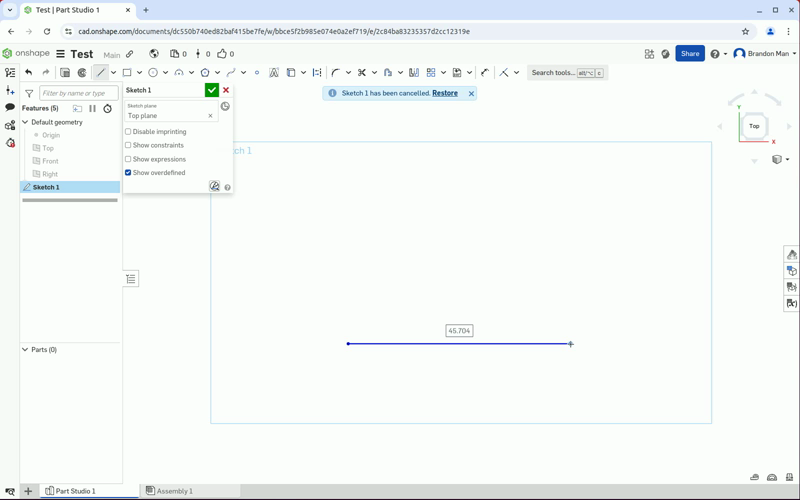
mouse_move(570, 254)
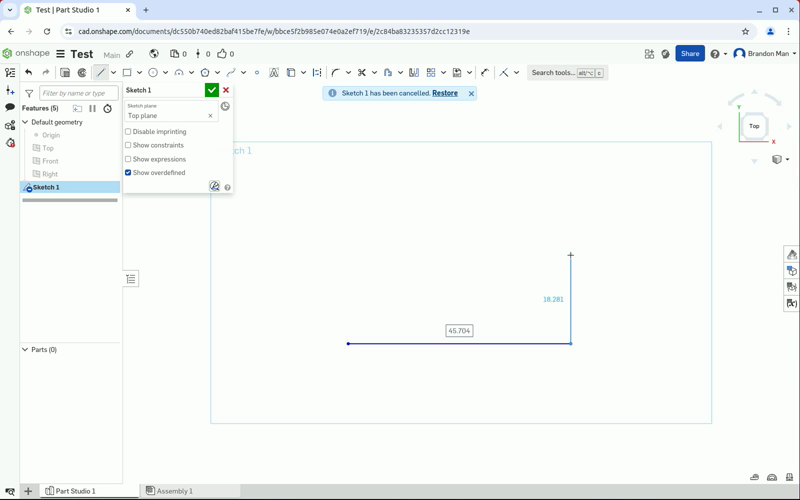
click(570, 254)
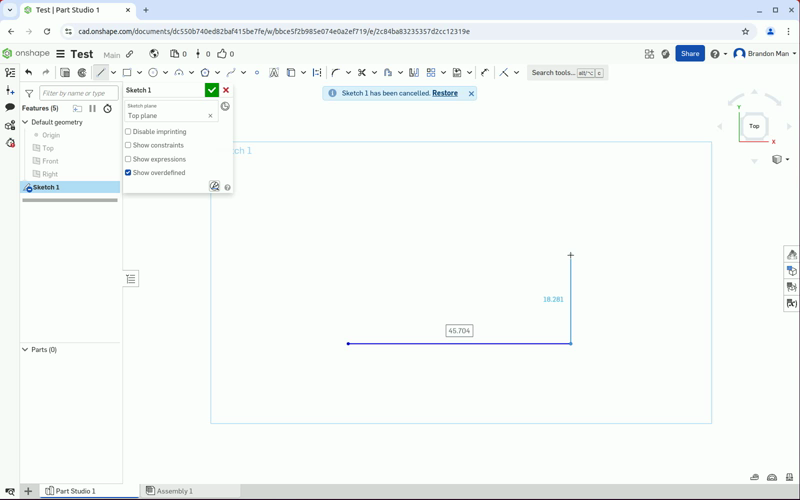
key_up(shift)
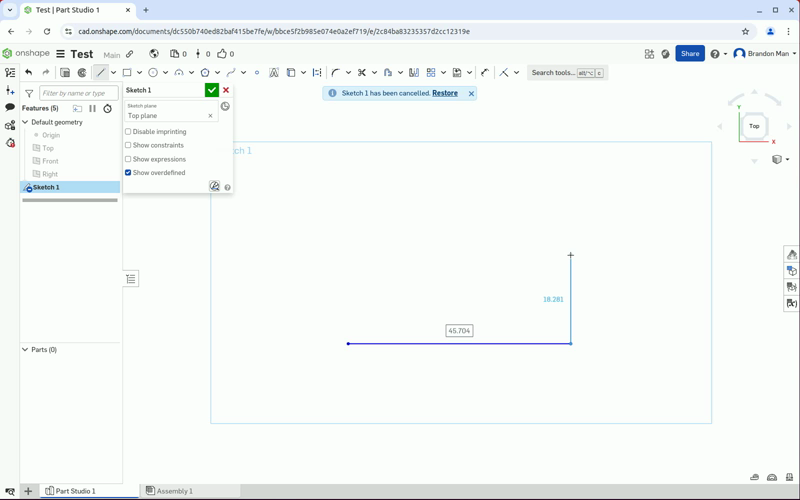
key_down(shift)
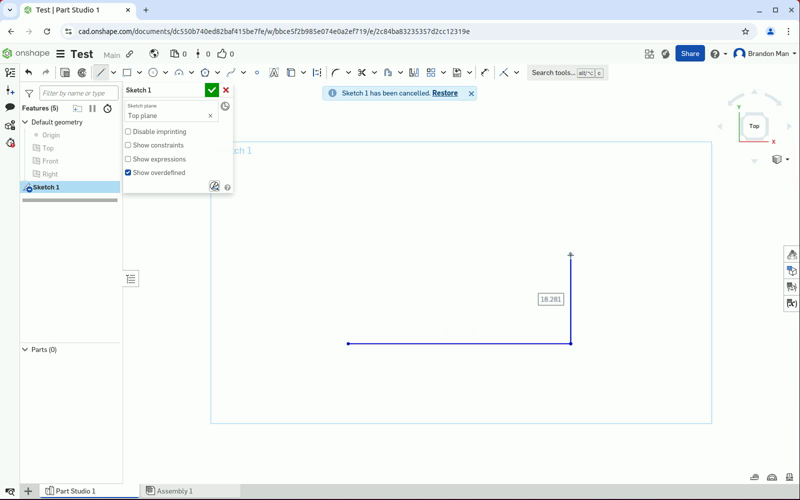
mouse_move(348, 254)
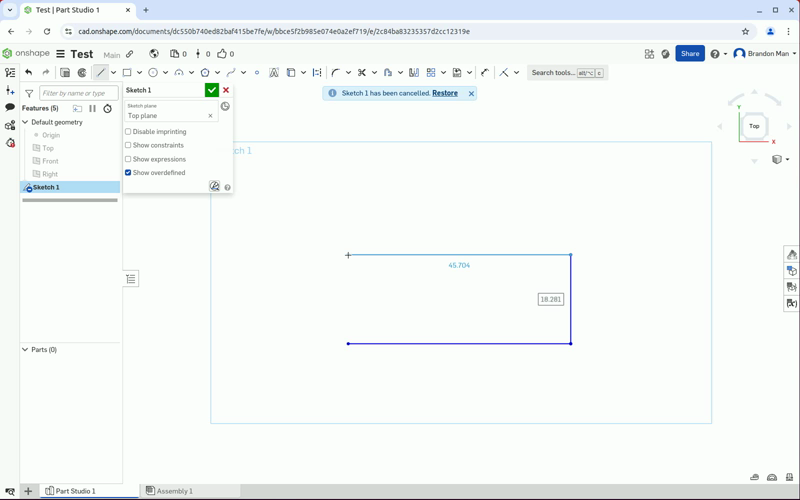
click(348, 254)
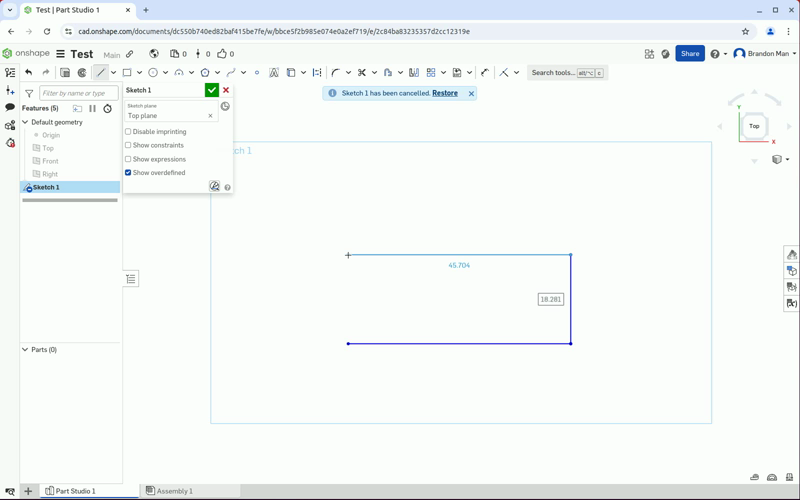
key_up(shift)
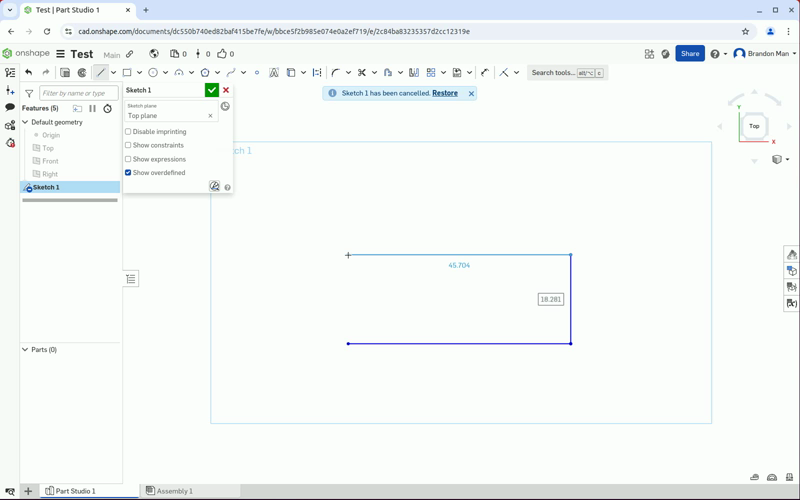
key_down(shift)
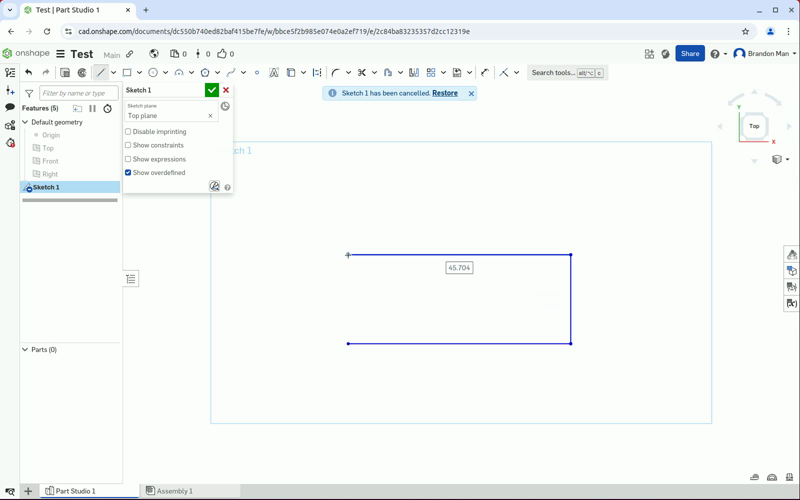
mouse_move(348, 343)
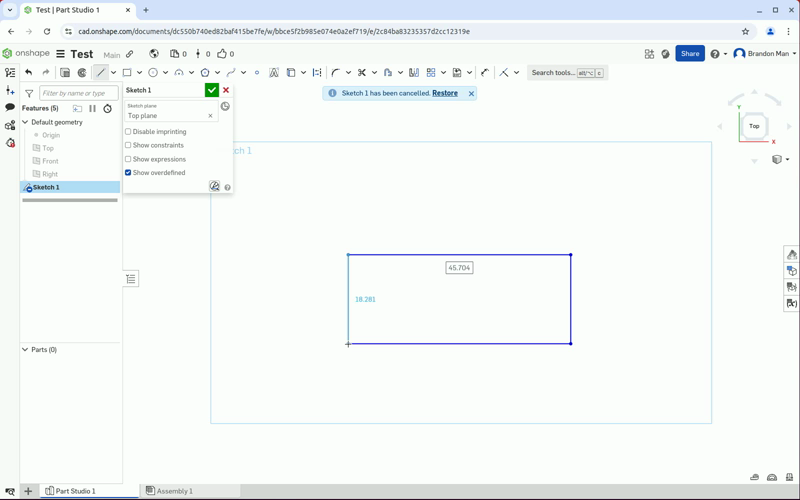
key_up(shift)
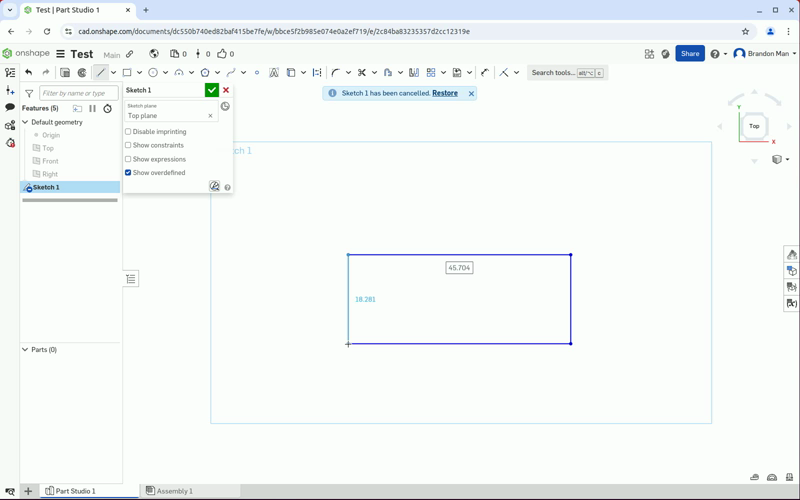
click(348, 343)
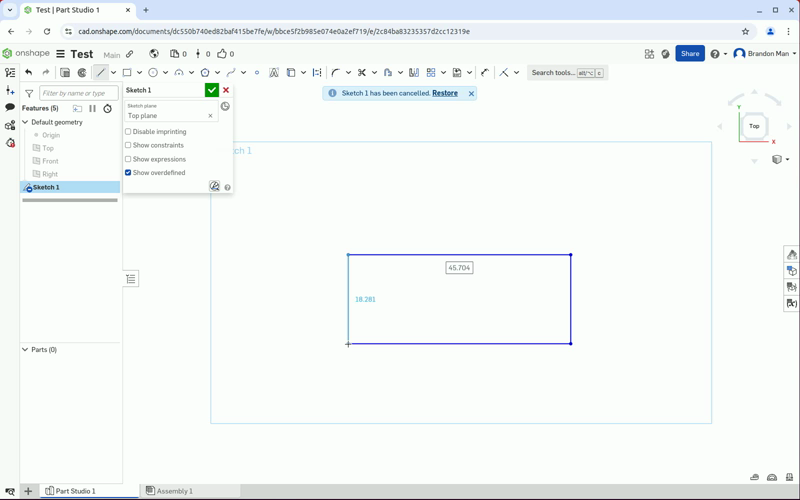
key(esc)
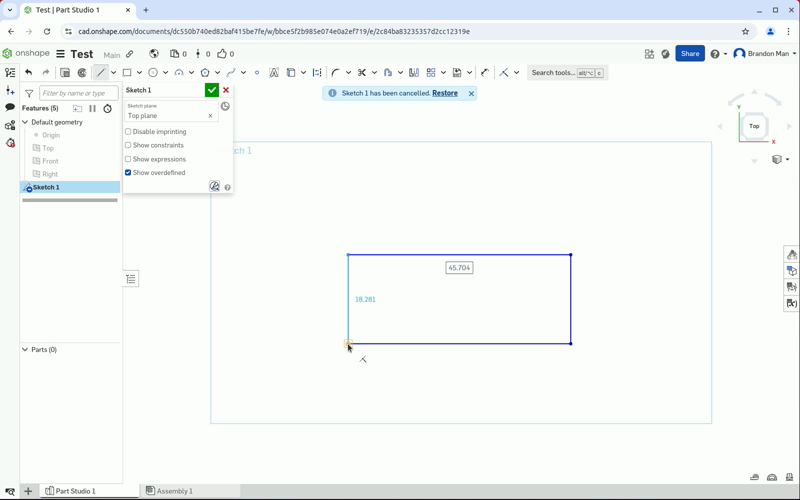
mouse_move(428, 281)
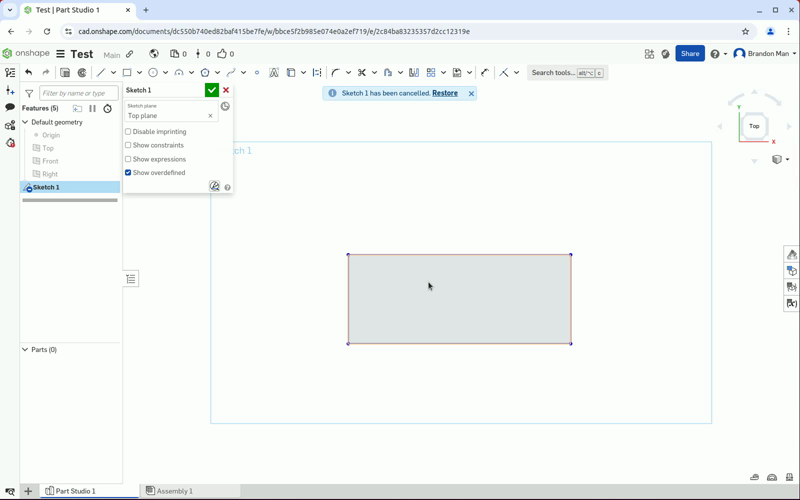
click(428, 281)
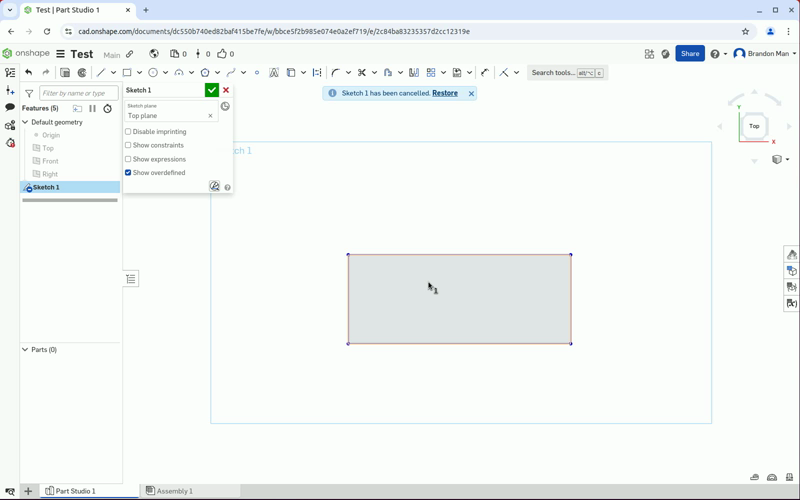
mouse_move(73, 352)
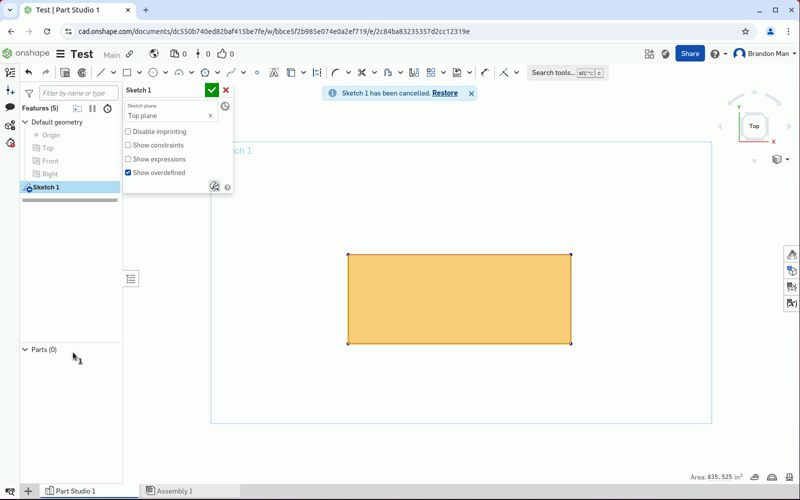
key(shift+y)
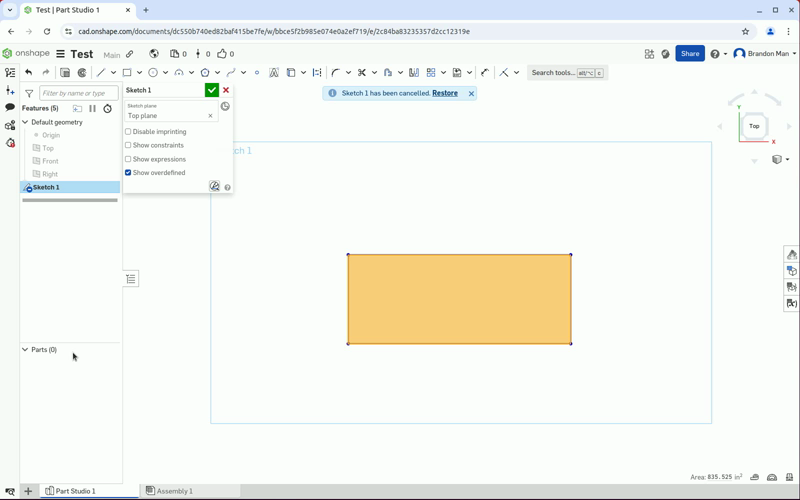
key(shift+e)
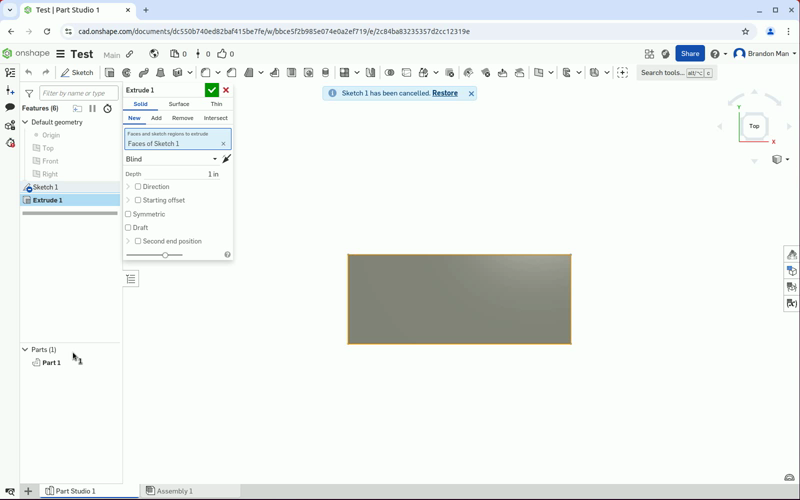
mouse_move(143, 106)
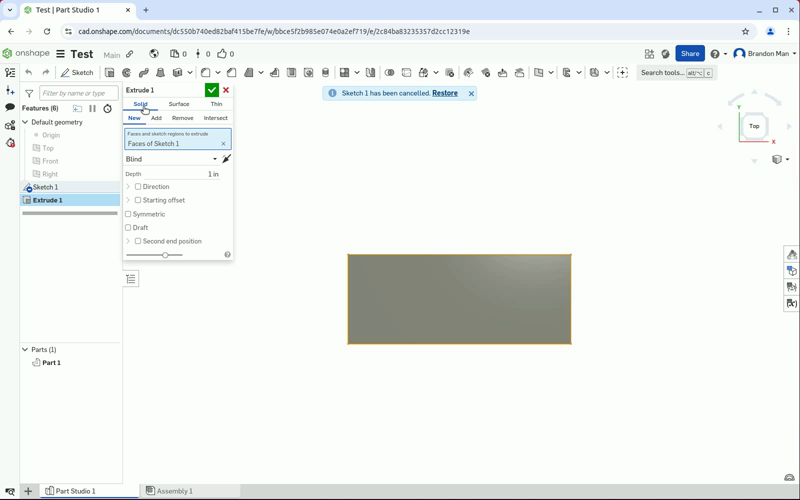
click(143, 106)
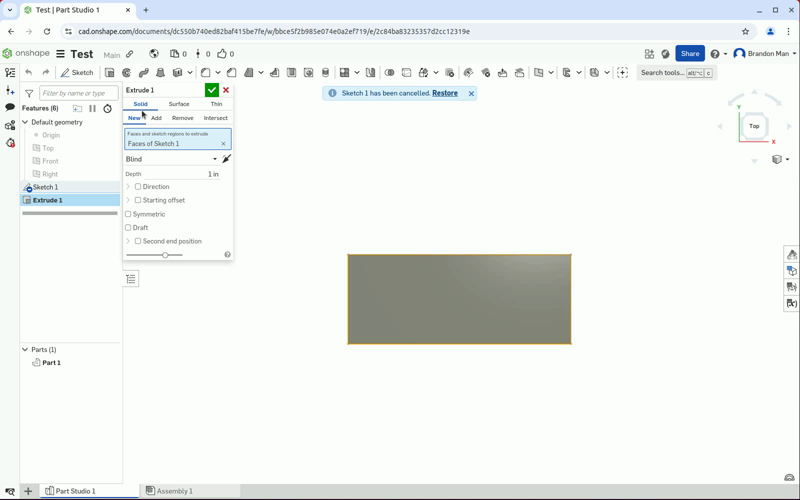
mouse_move(137, 120)
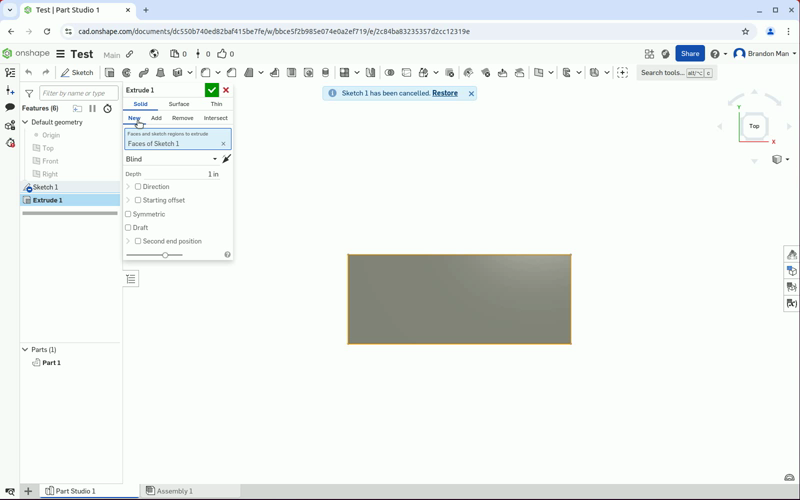
click(137, 120)
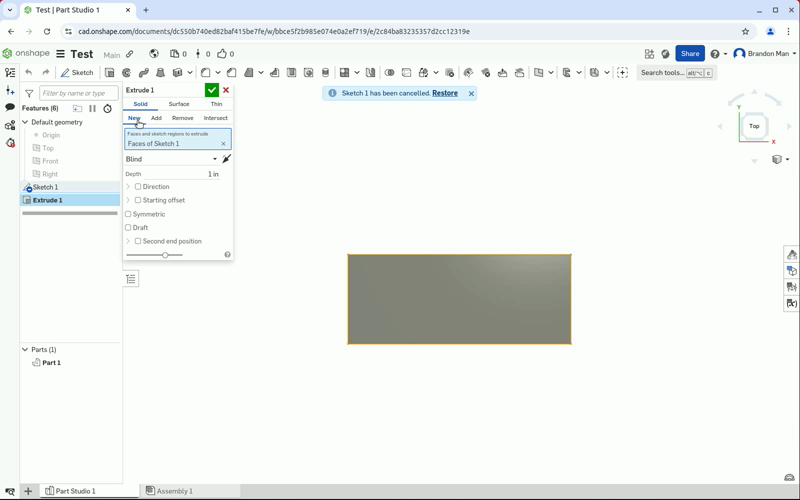
key(tab, 4)
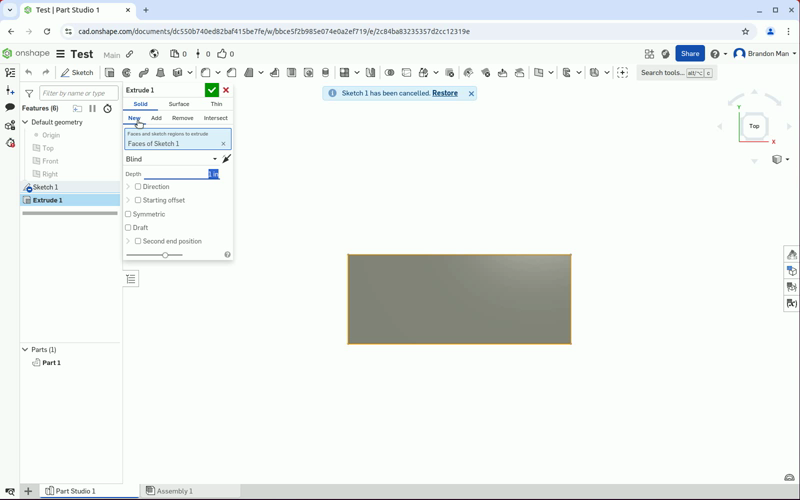
text(15.165)
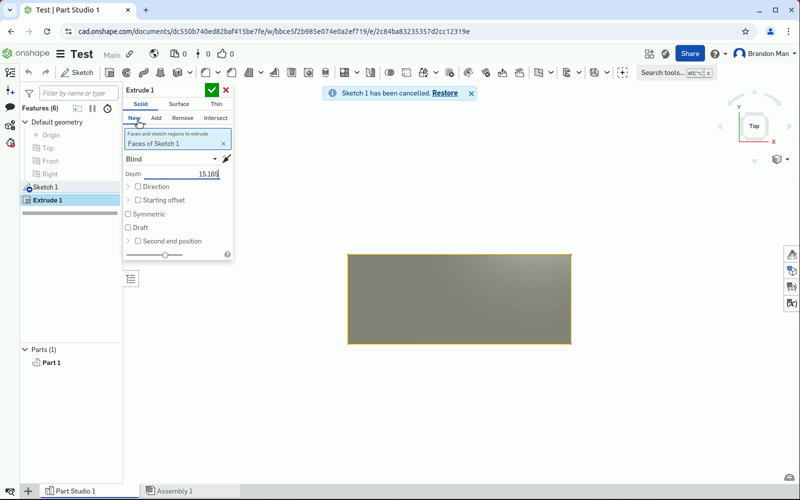
key(enter)
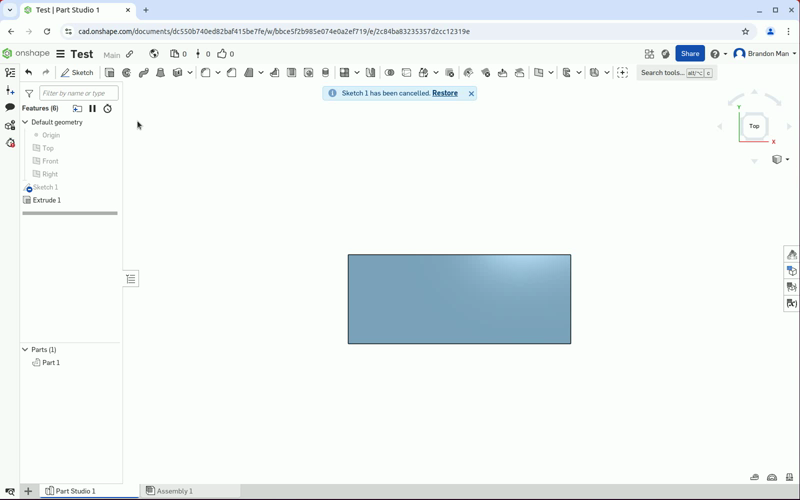
key(shift+h)
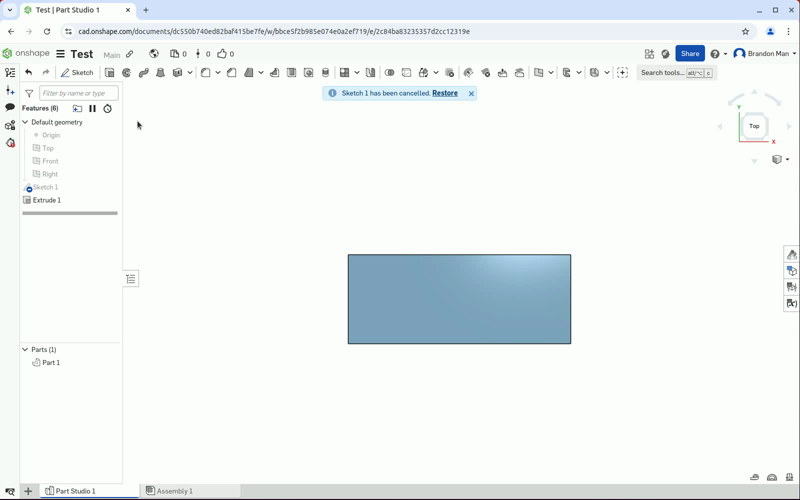
key(shift+h)
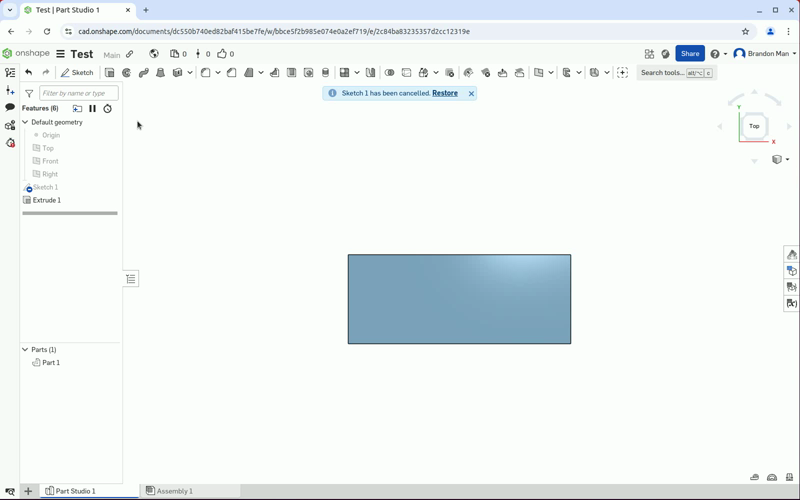
mouse_move(73, 189)
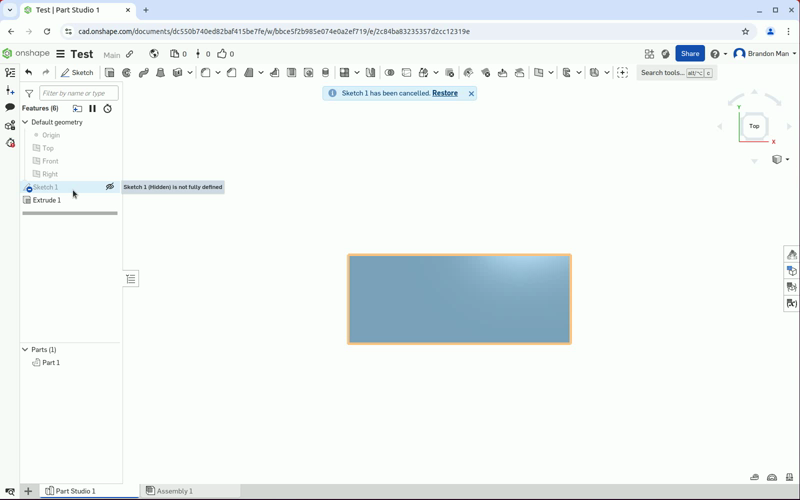
click(73, 189)
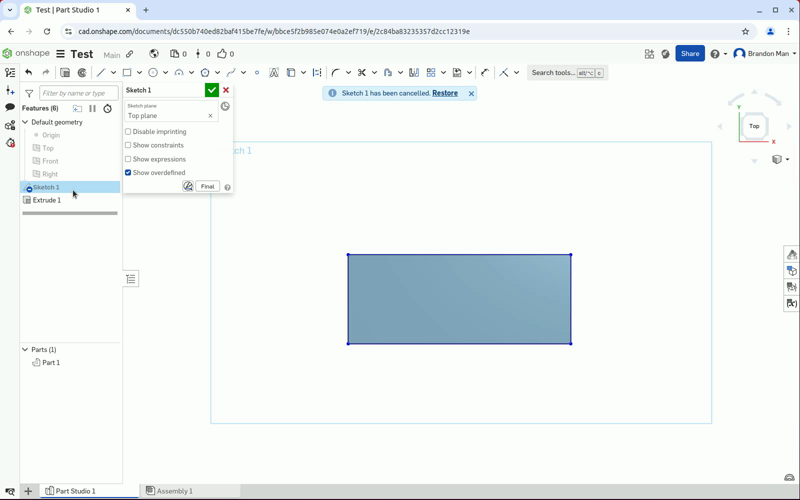
mouse_move(229, 92)
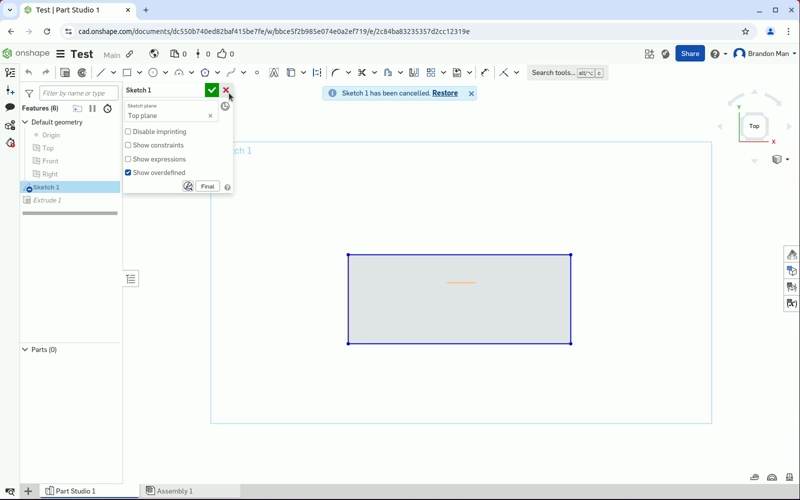
click(229, 92)
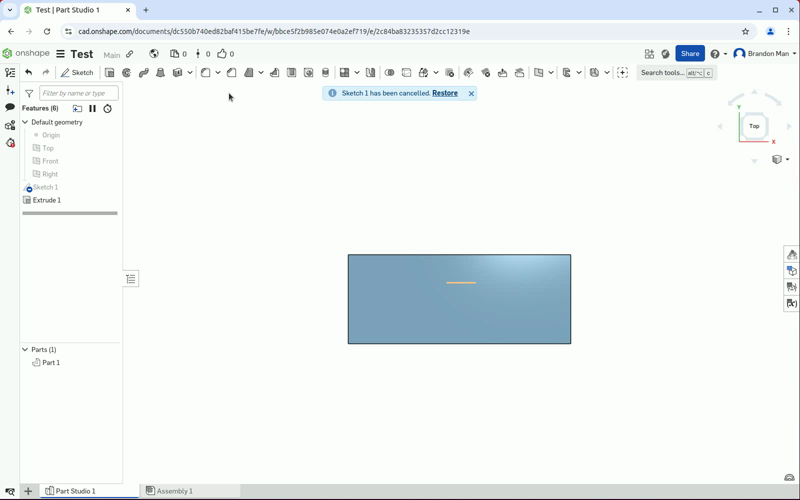
mouse_move(541, 75)
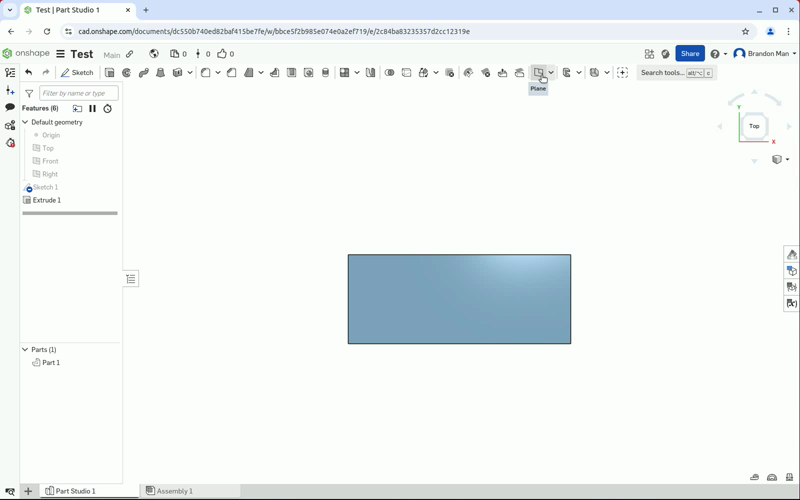
click(541, 75)
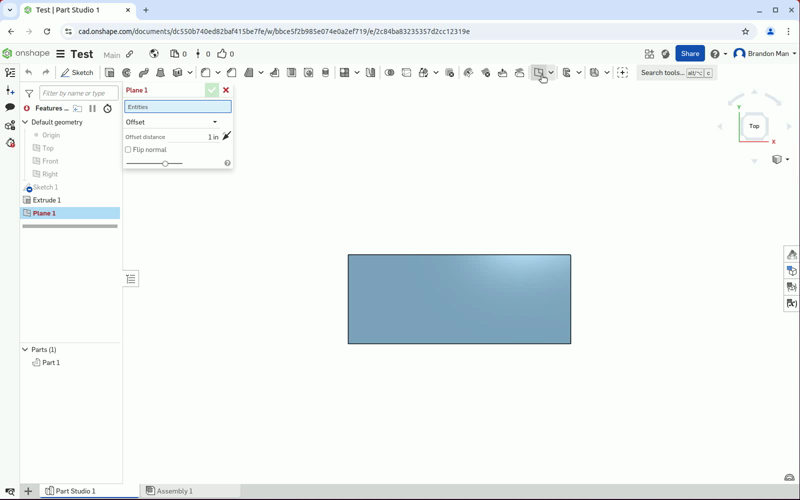
mouse_move(73, 150)
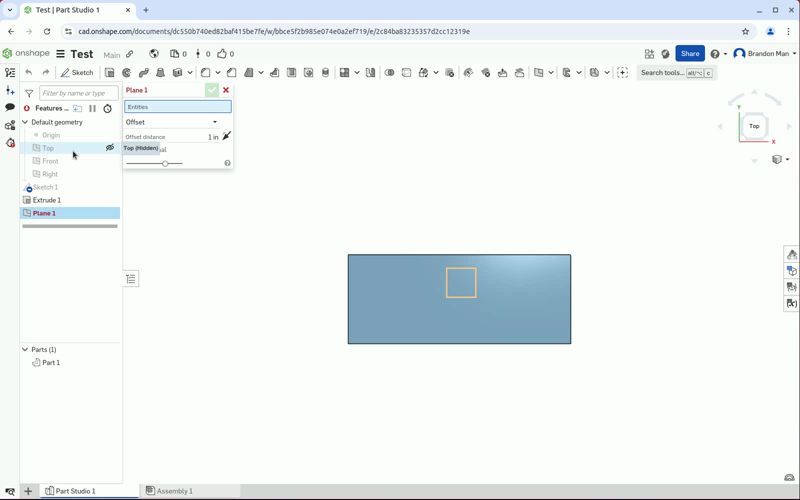
click(73, 150)
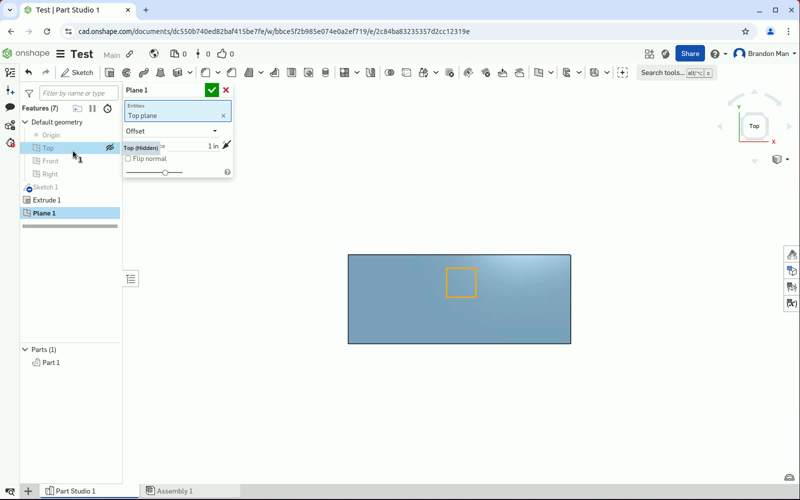
key(tab, 2)
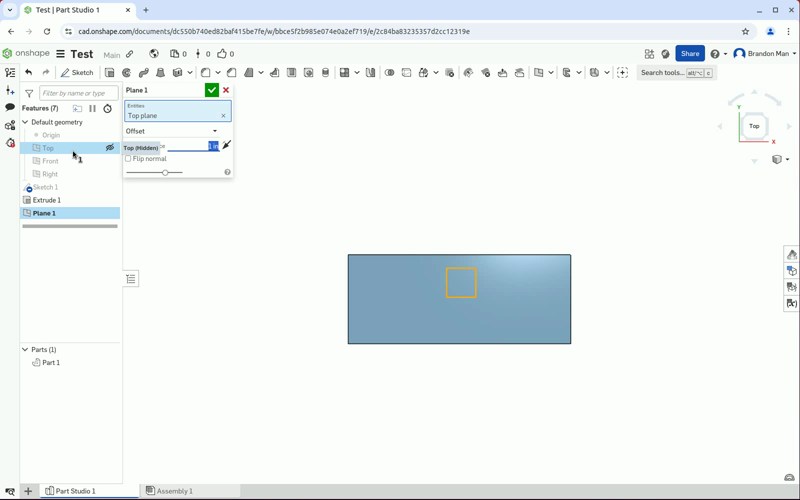
text(15.159)
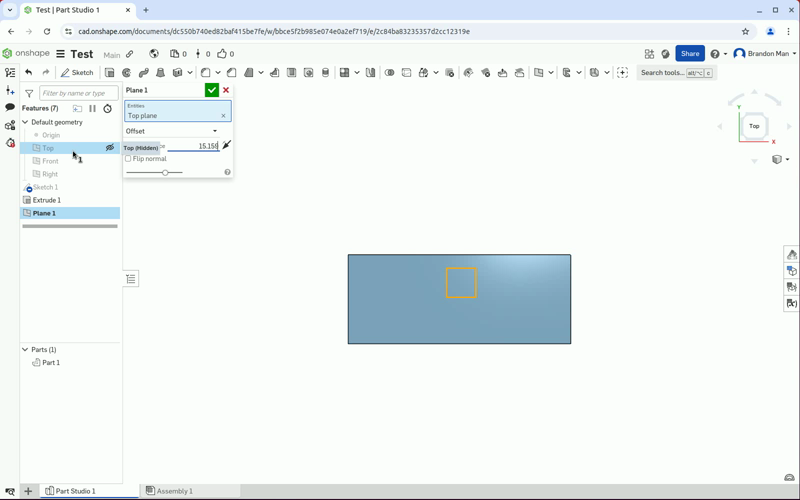
key(enter, 2)
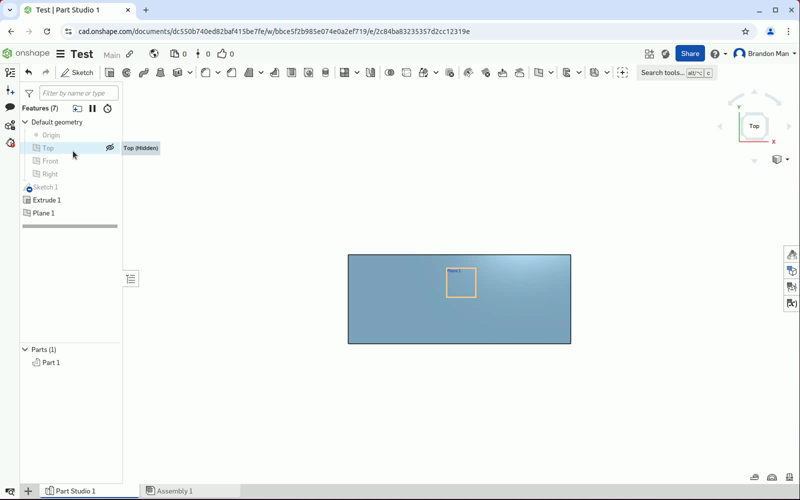
key(shift+s)
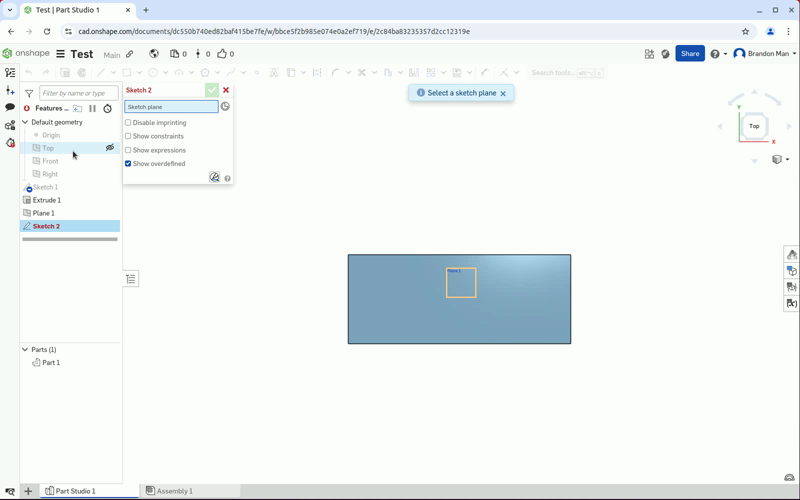
mouse_move(73, 215)
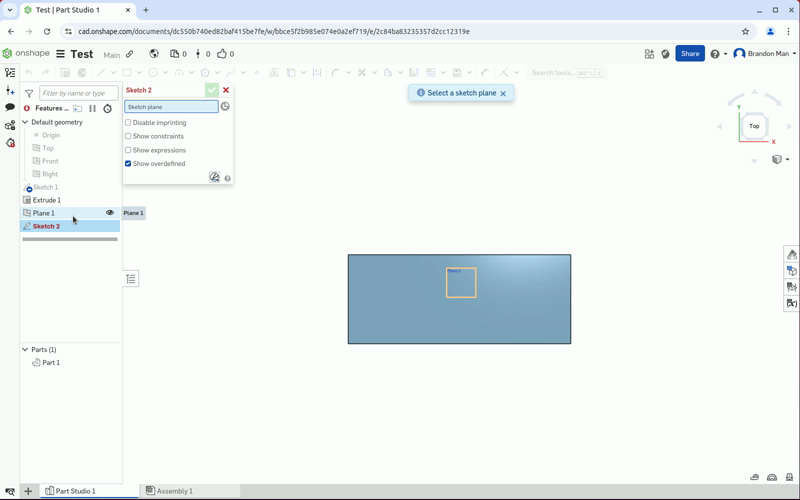
click(73, 215)
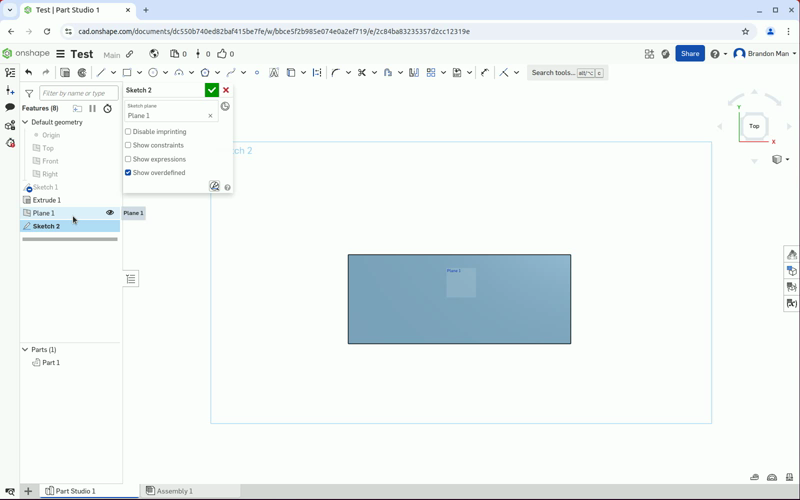
mouse_move(73, 352)
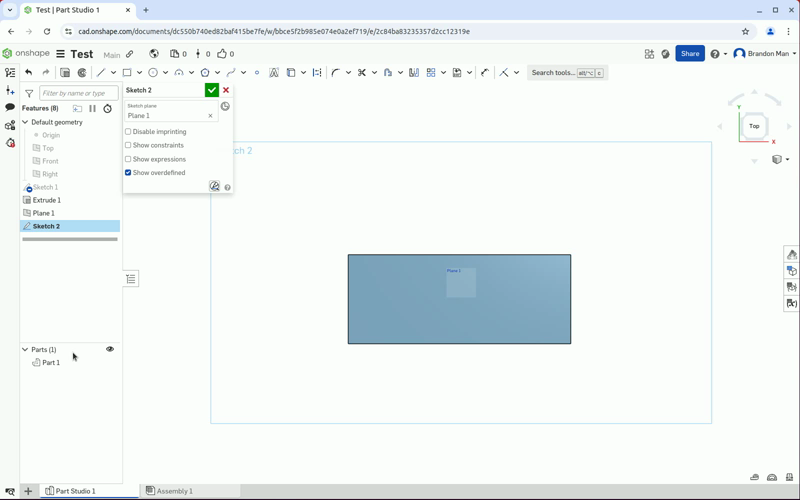
key(y)
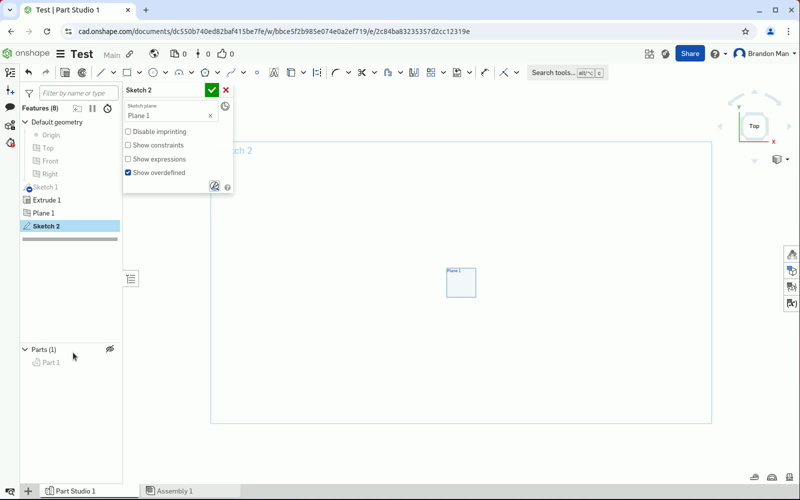
key(l)
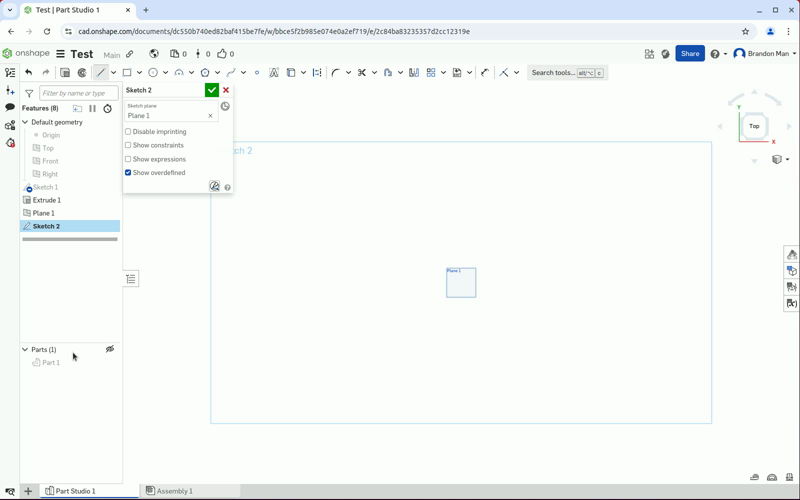
key_down(shift)
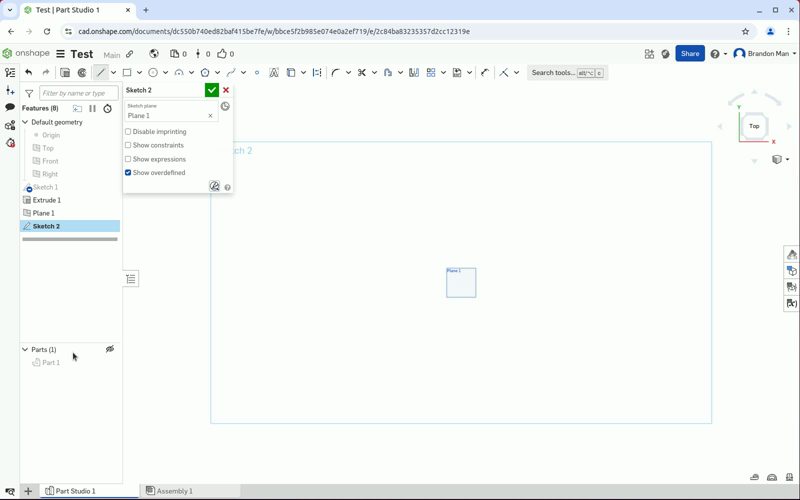
mouse_move(355, 335)
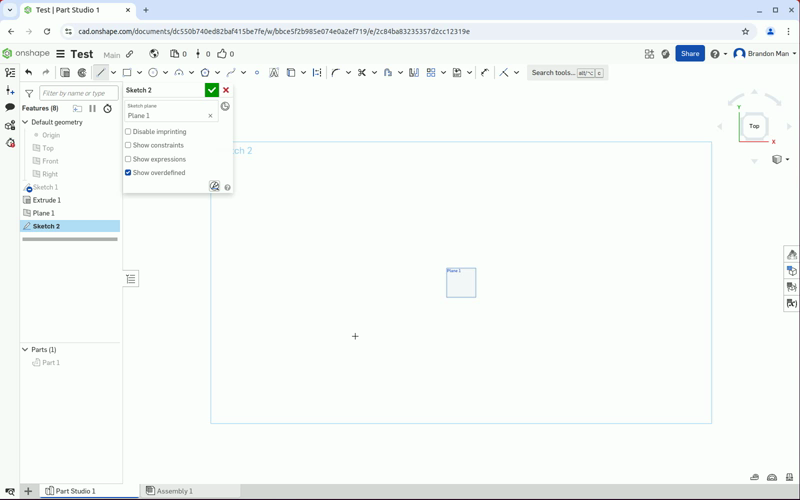
click(355, 335)
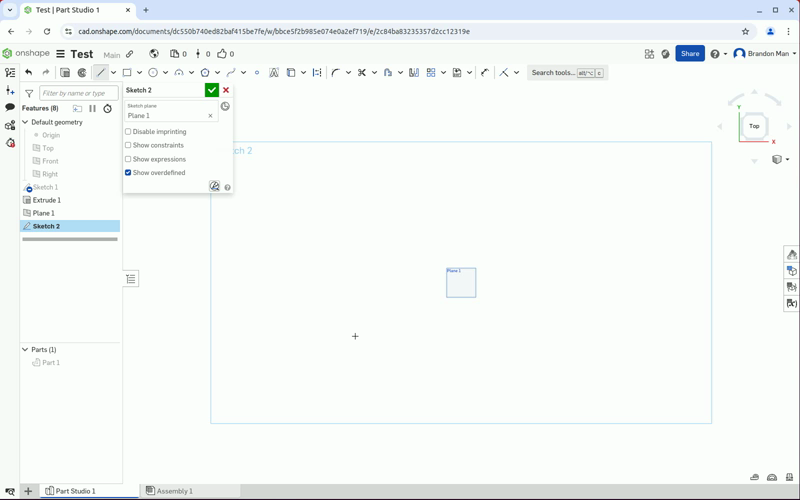
key_up(shift)
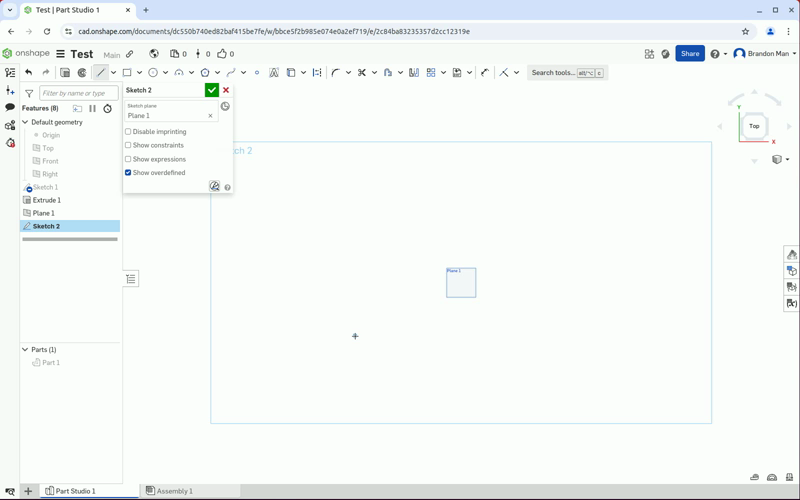
key_down(shift)
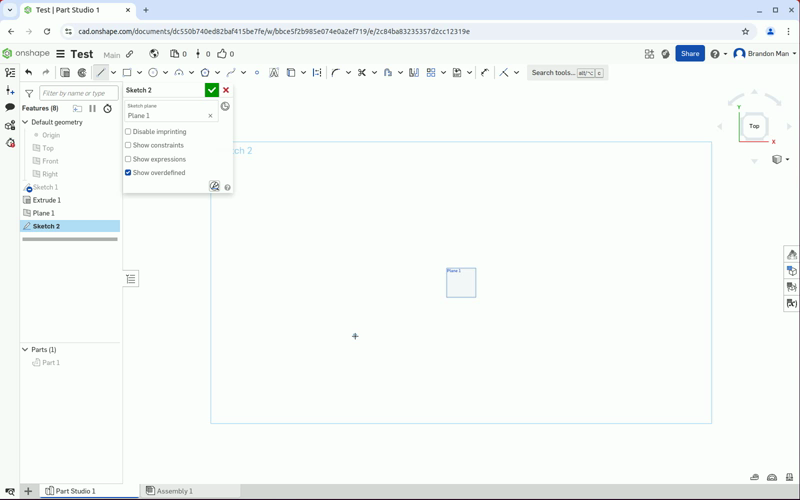
mouse_move(565, 335)
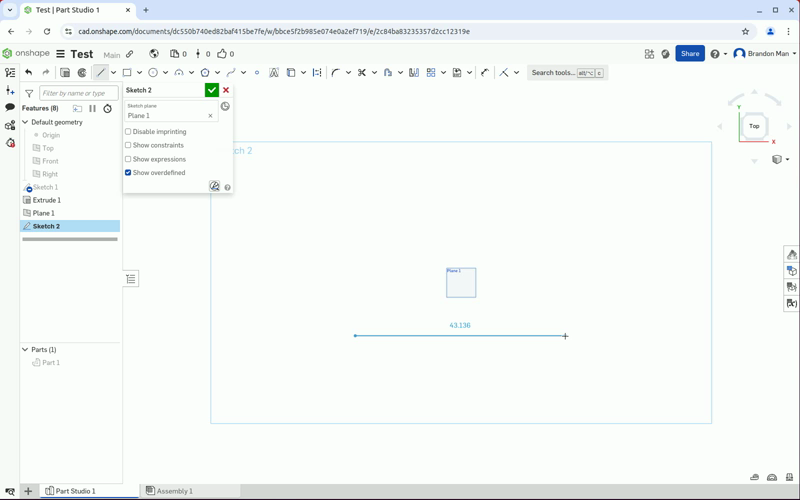
click(565, 335)
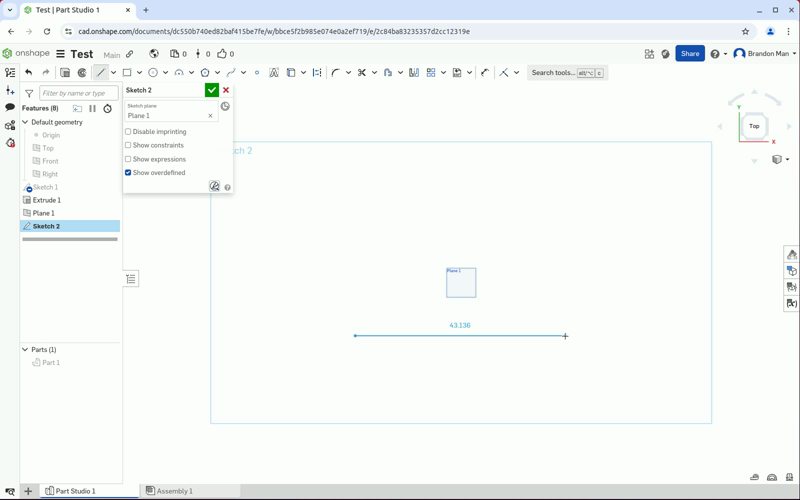
key_up(shift)
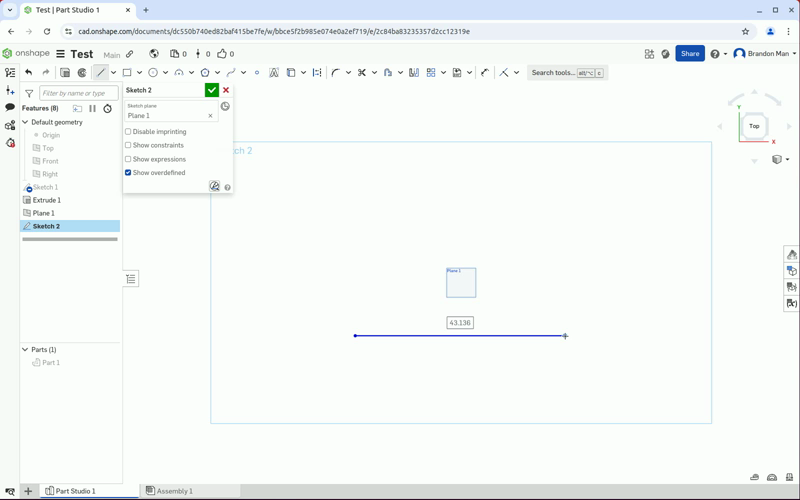
key_down(shift)
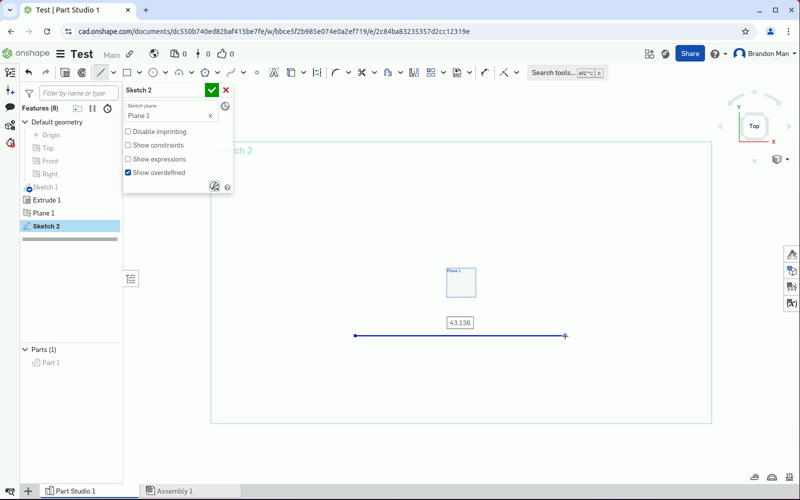
mouse_move(565, 260)
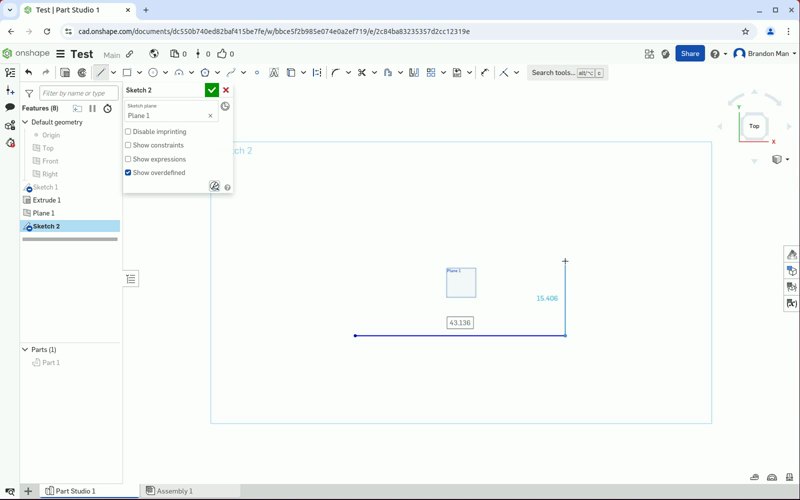
click(565, 260)
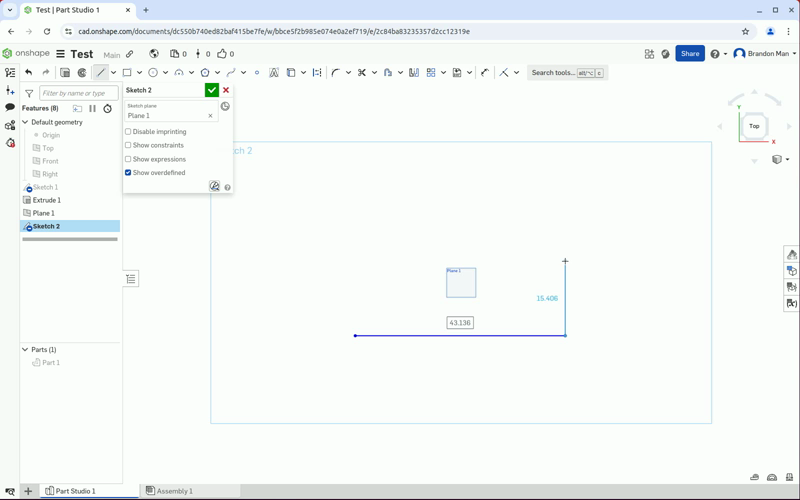
key_up(shift)
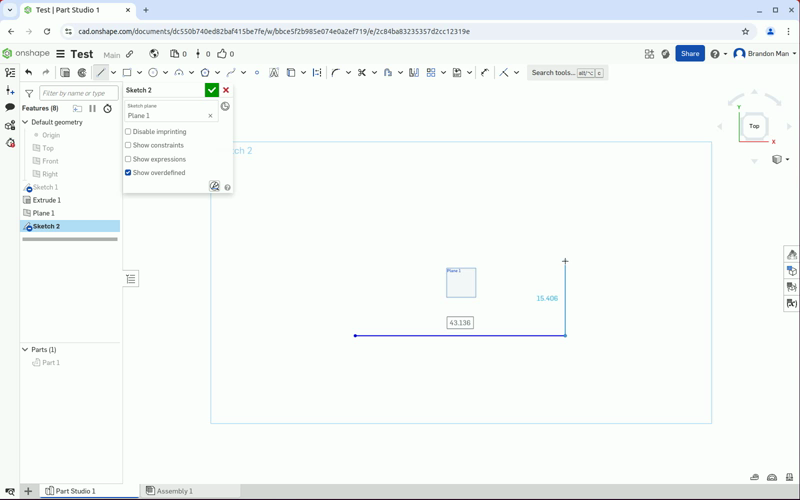
key_down(shift)
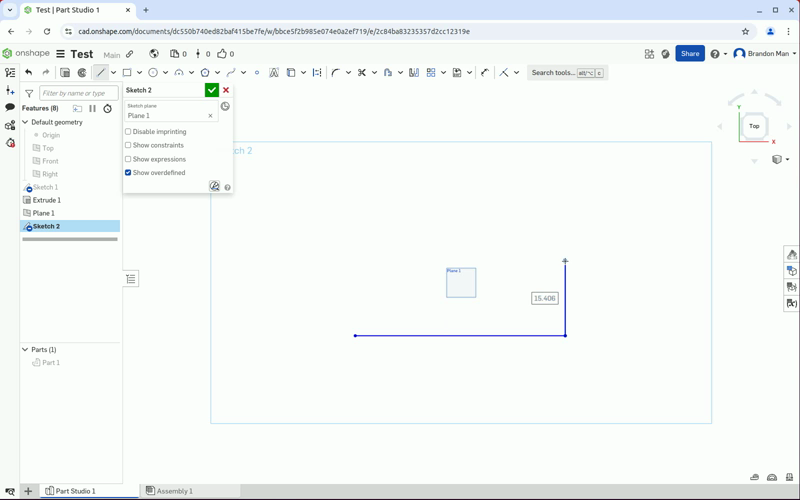
mouse_move(355, 260)
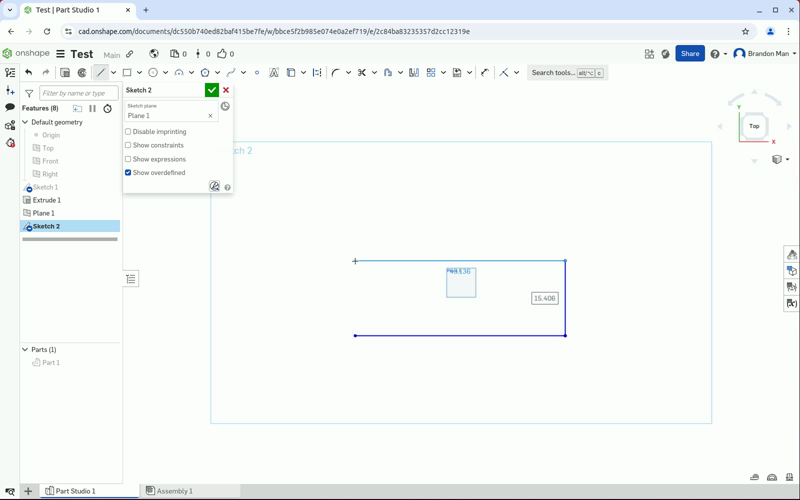
click(355, 260)
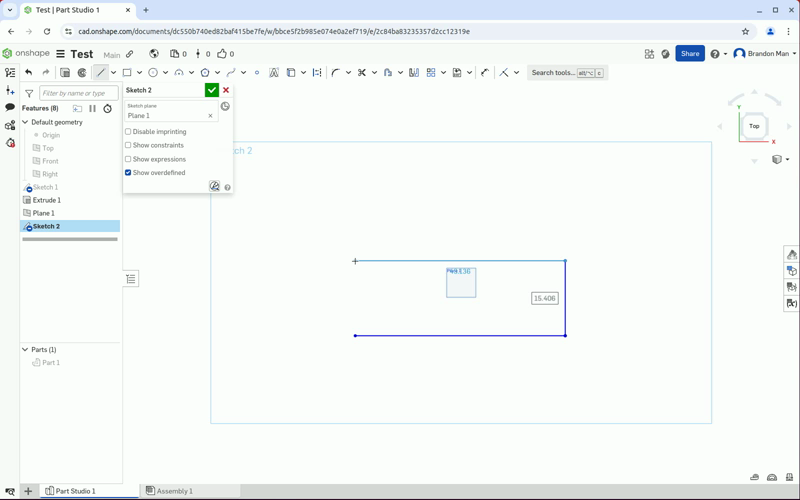
key_up(shift)
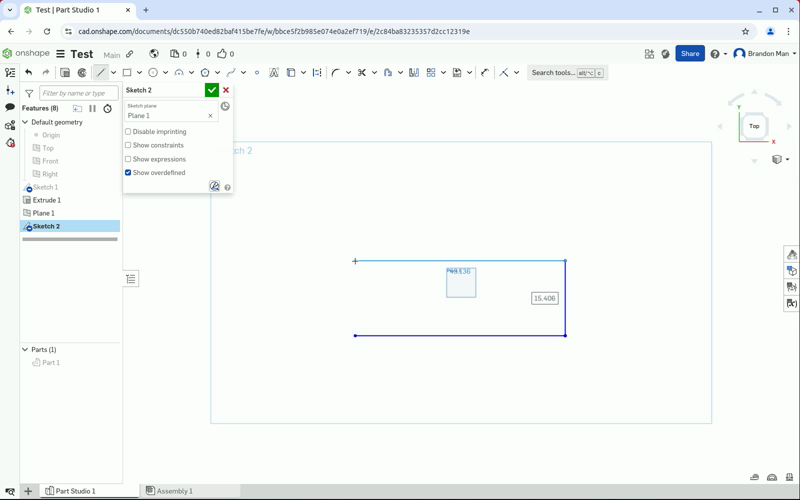
key_down(shift)
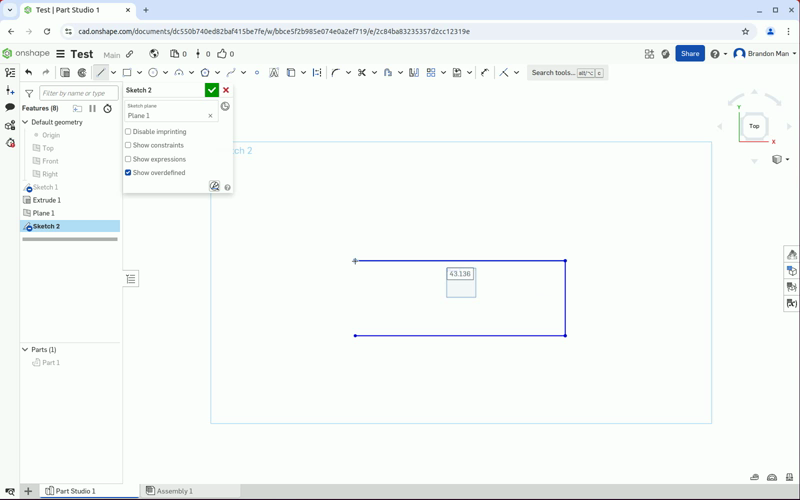
mouse_move(355, 335)
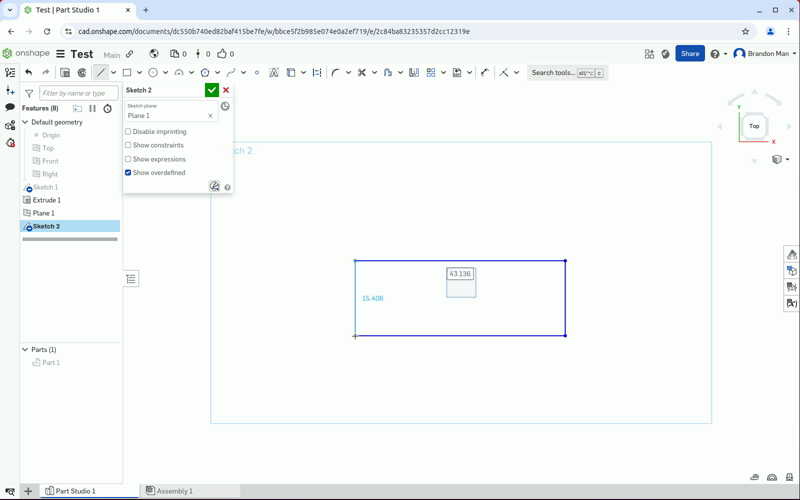
key_up(shift)
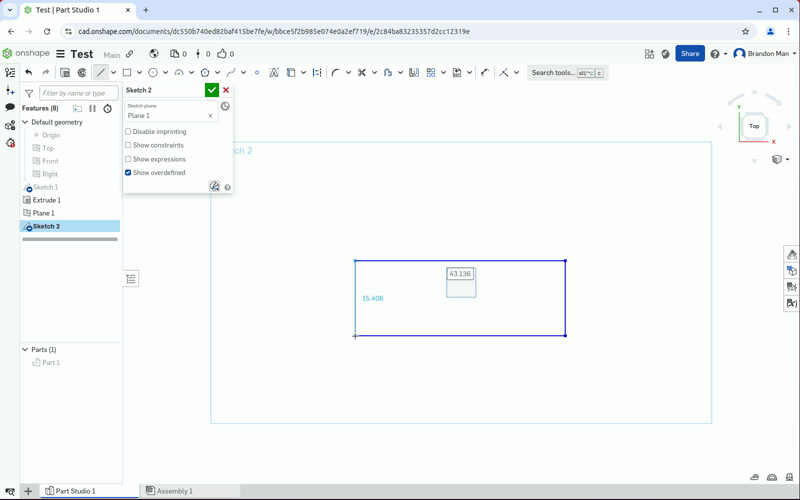
click(355, 335)
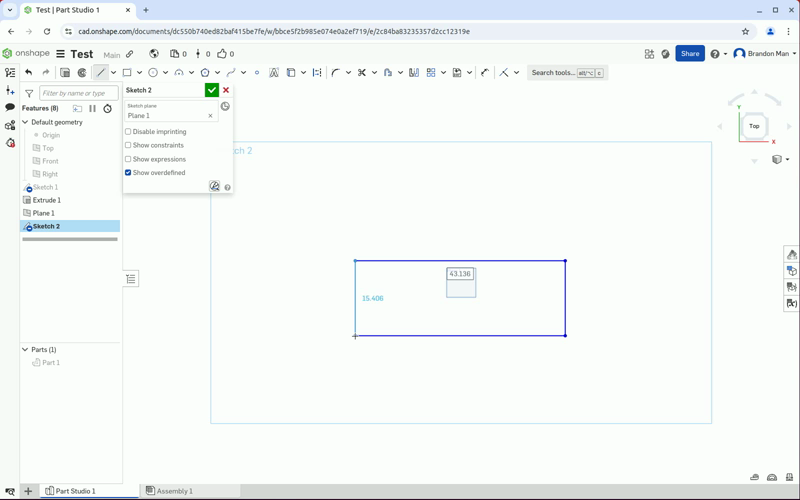
key(esc)
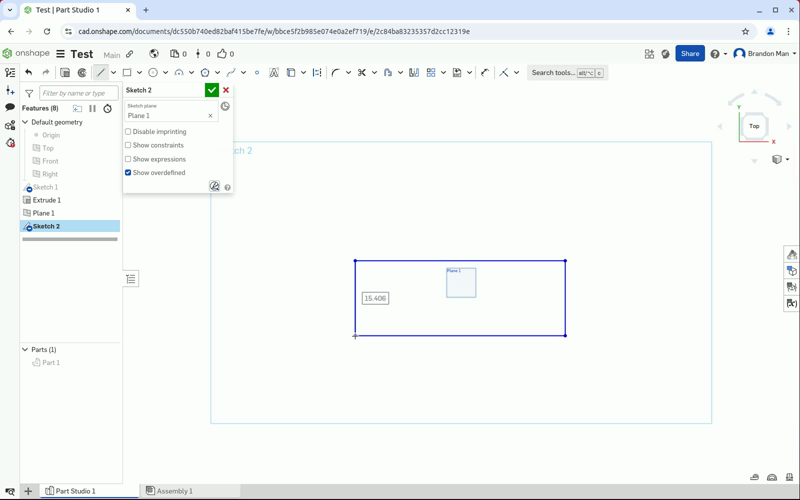
mouse_move(484, 295)
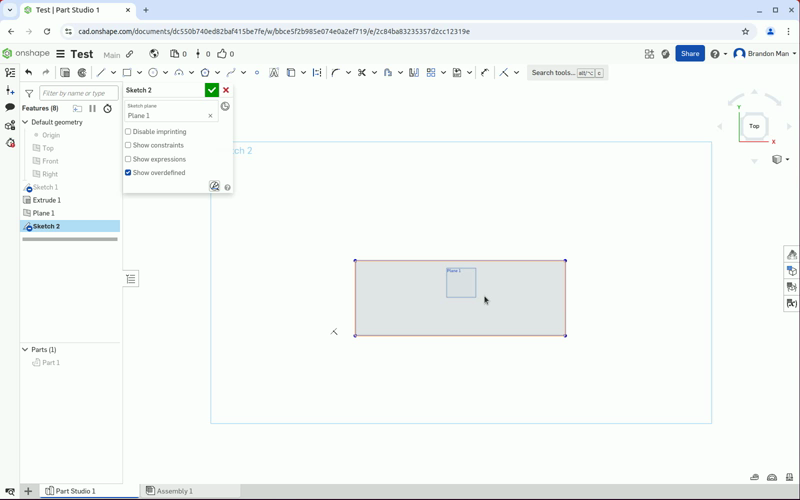
click(484, 295)
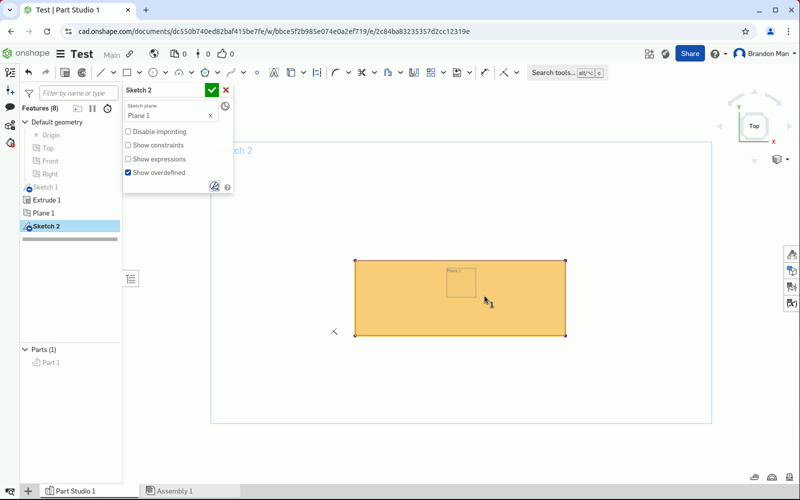
mouse_move(73, 352)
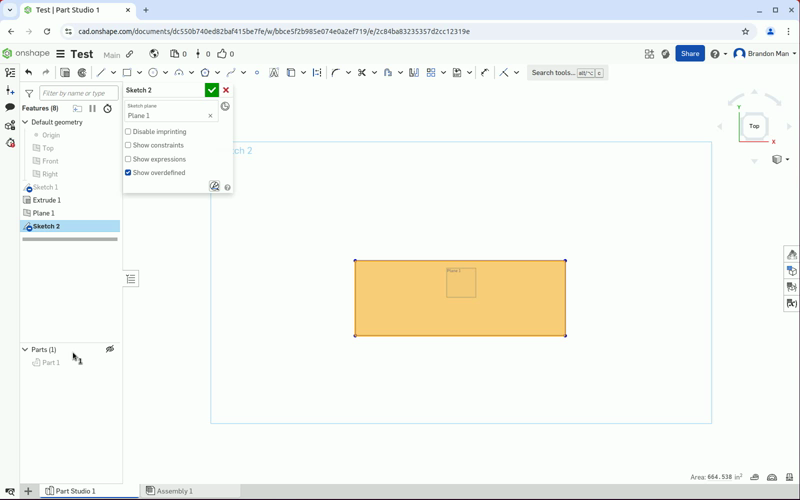
key(shift+y)
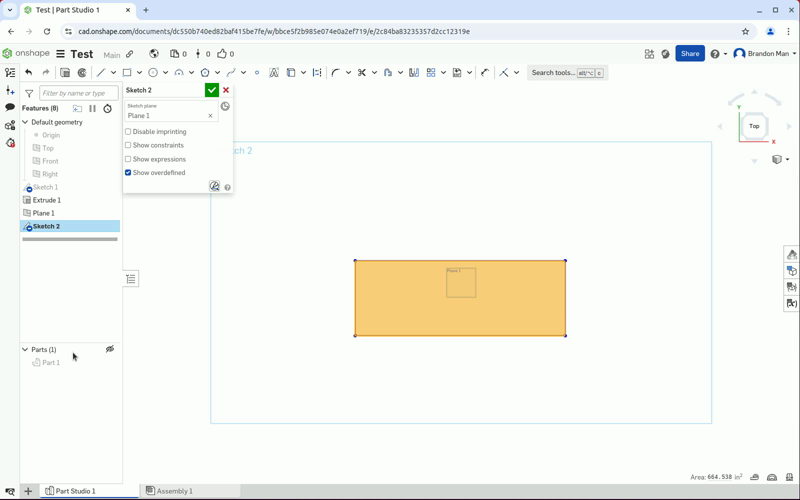
key(shift+e)
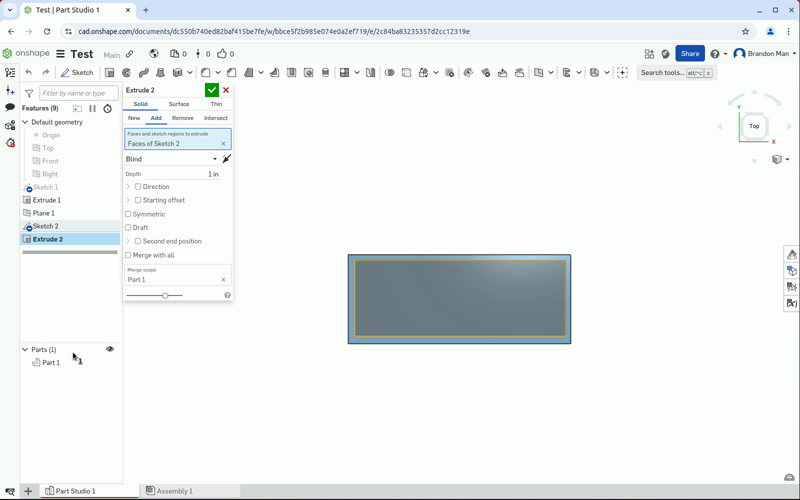
mouse_move(143, 106)
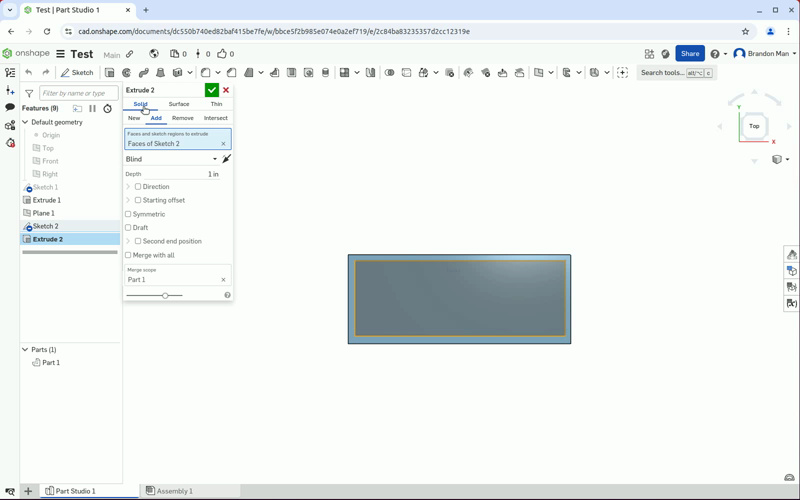
click(143, 106)
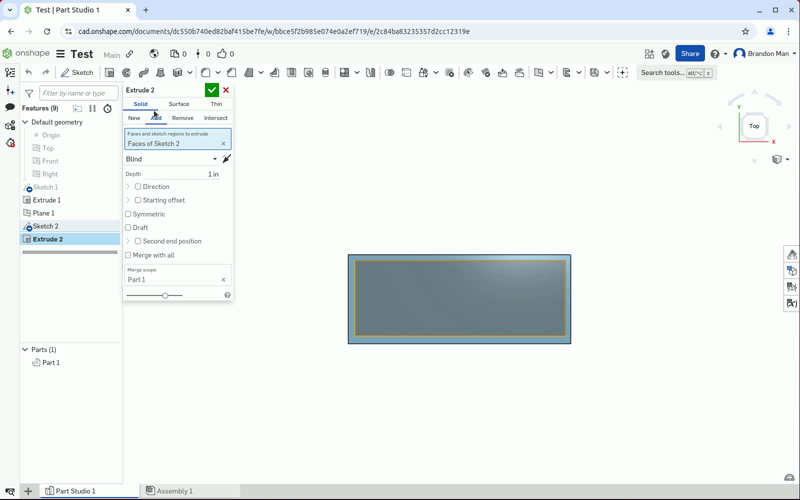
mouse_move(186, 120)
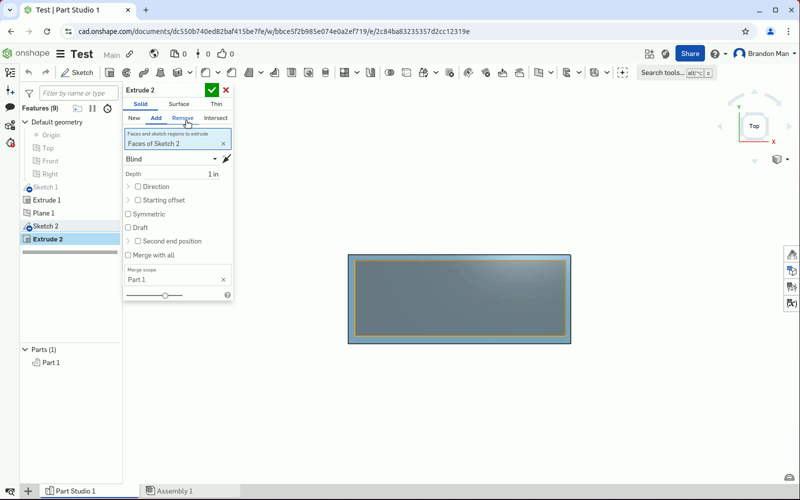
click(186, 120)
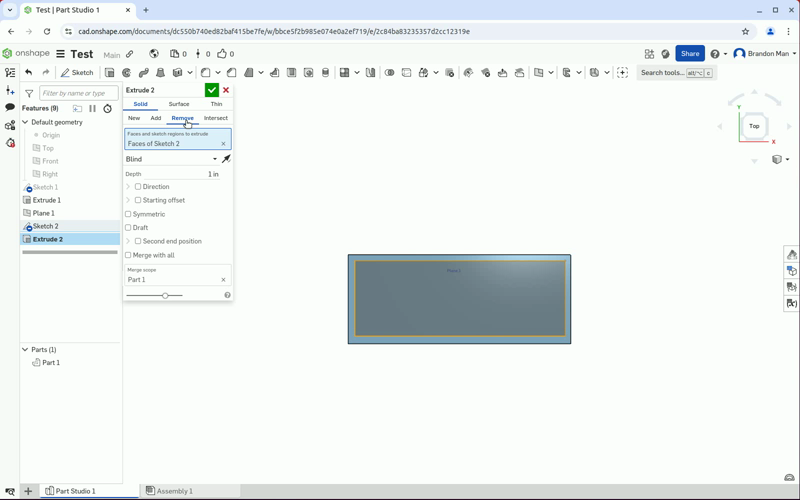
key(tab, 4)
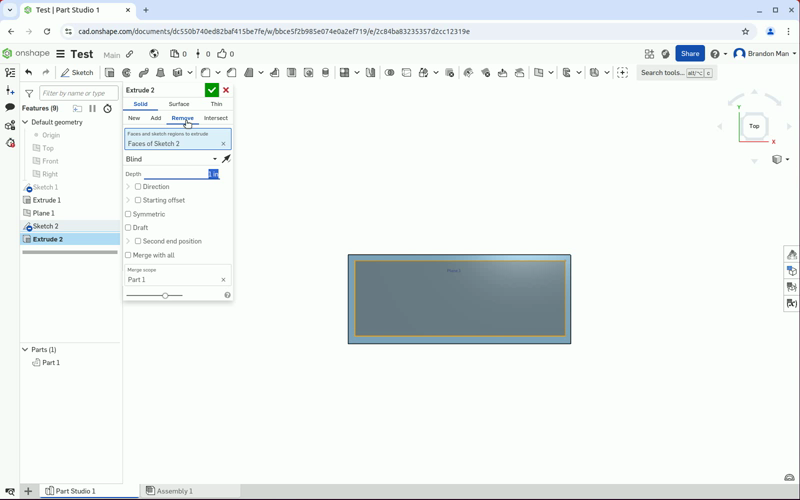
text(10.11)
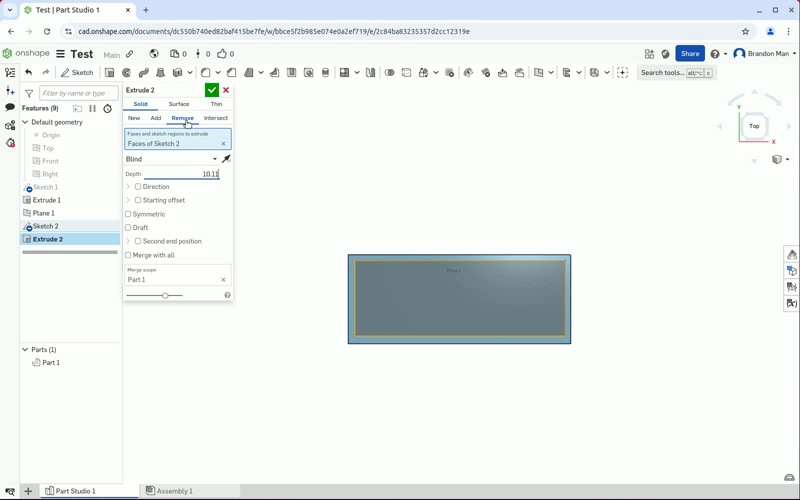
key(tab, 6)
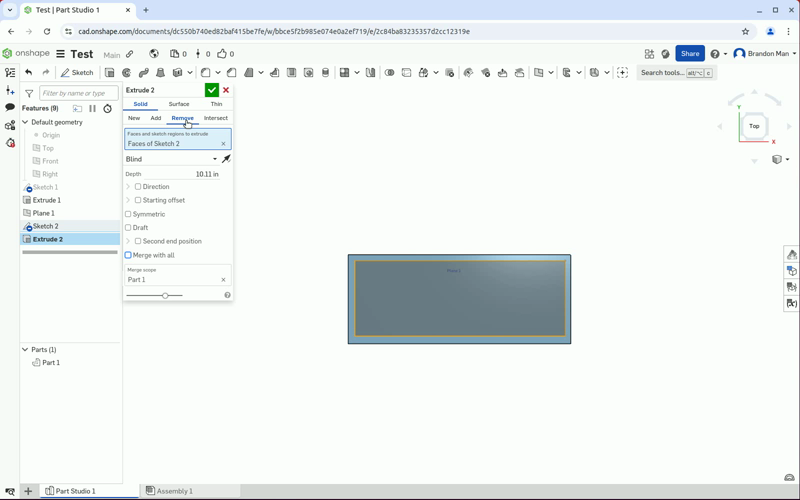
key(space)
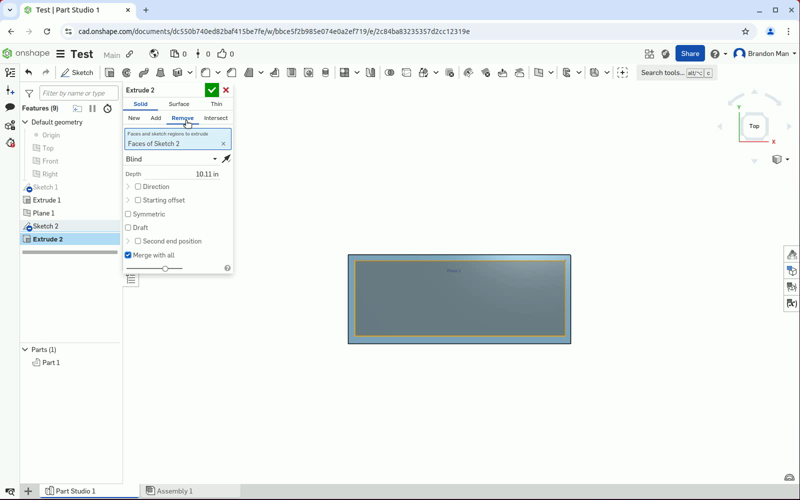
key(enter)
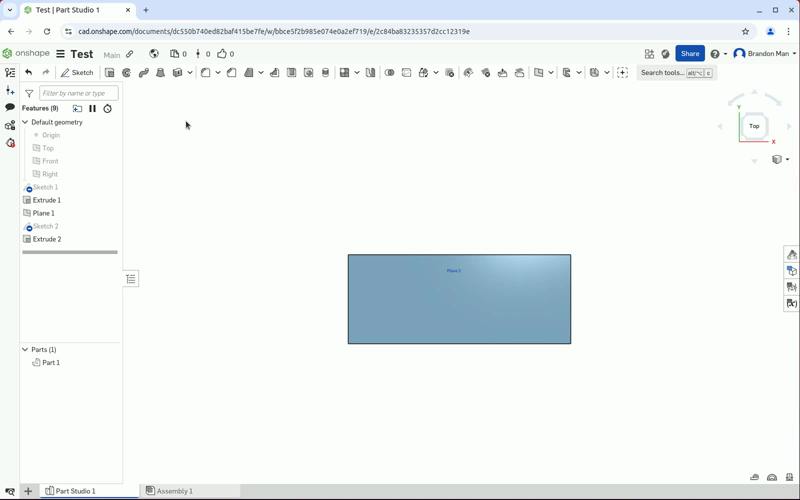
key(shift+h)
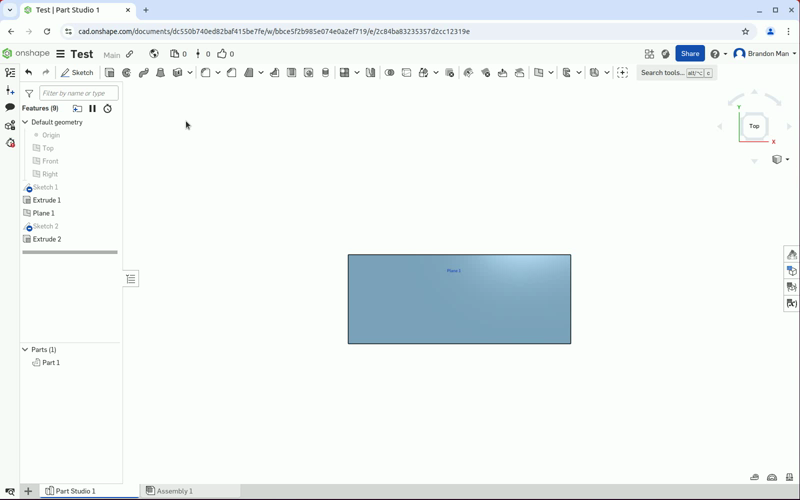
key(shift+h)
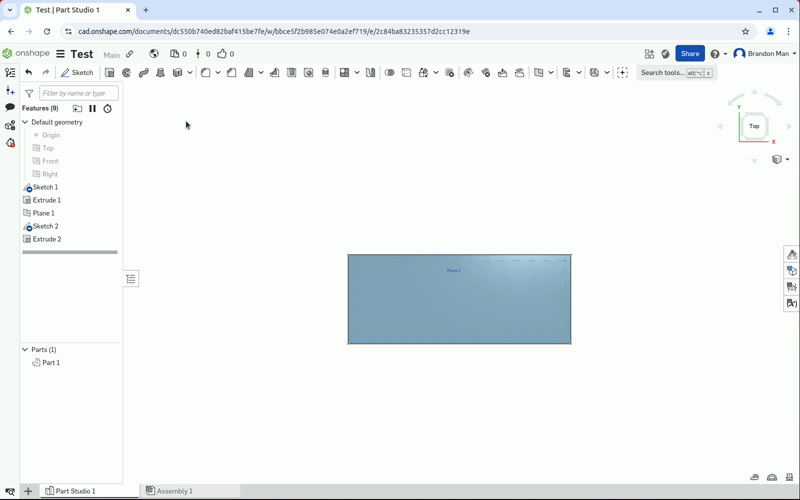
key(shift+7)
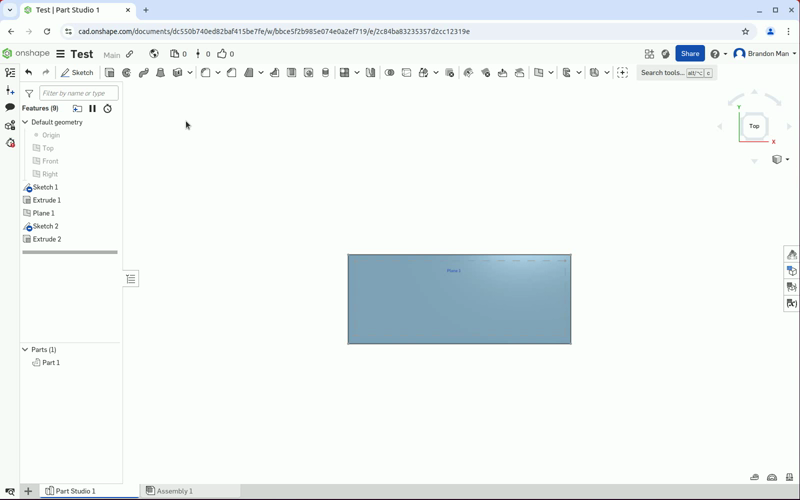
key(up, 3)
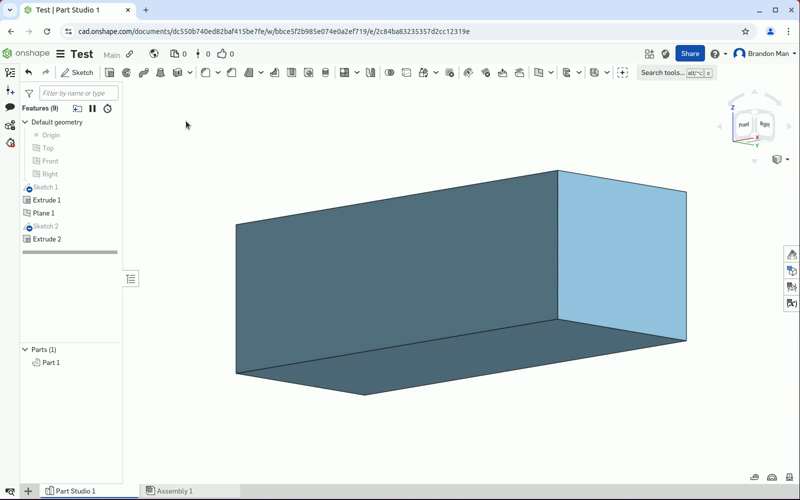
key(left, 3)
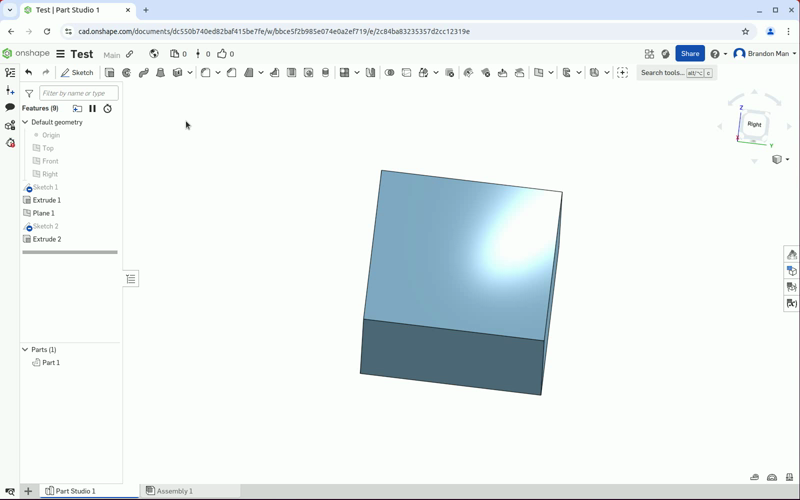
key(right, 3)
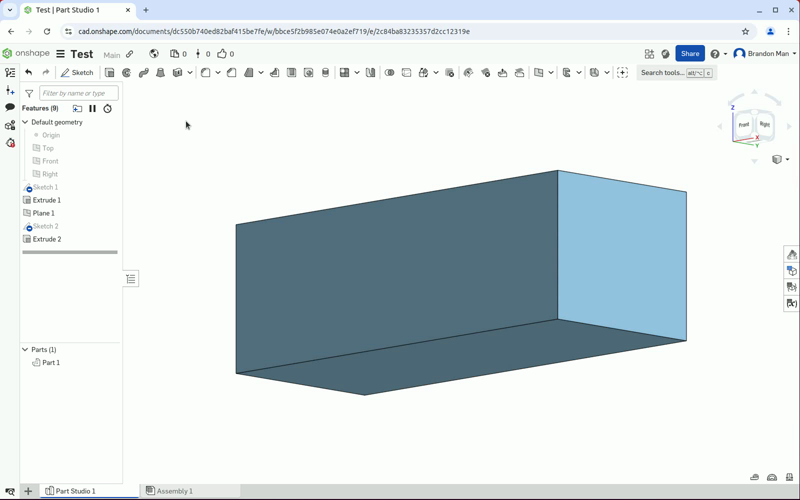
key(down, 3)
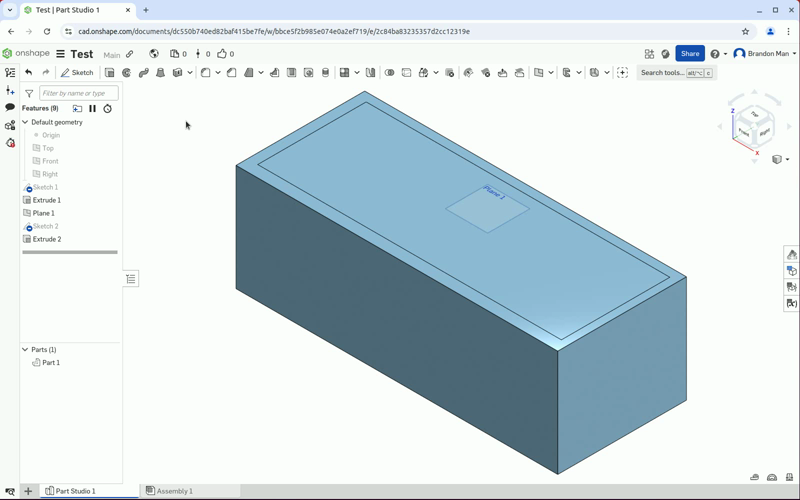
mouse_move(73, 189)
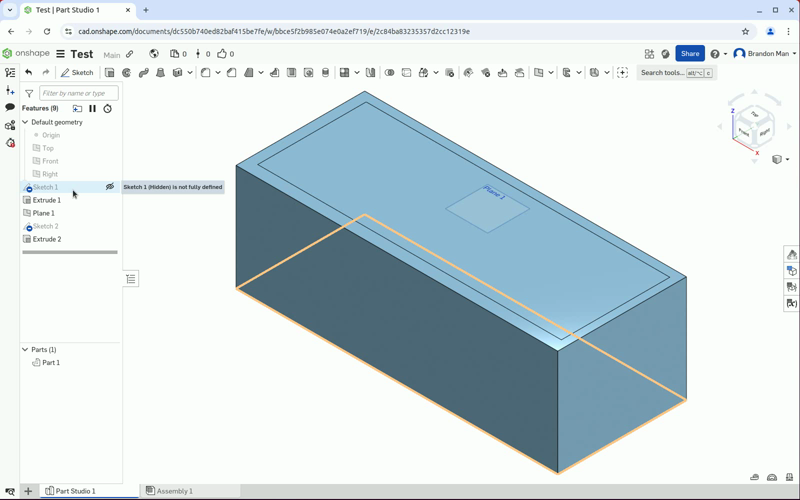
click(73, 189)